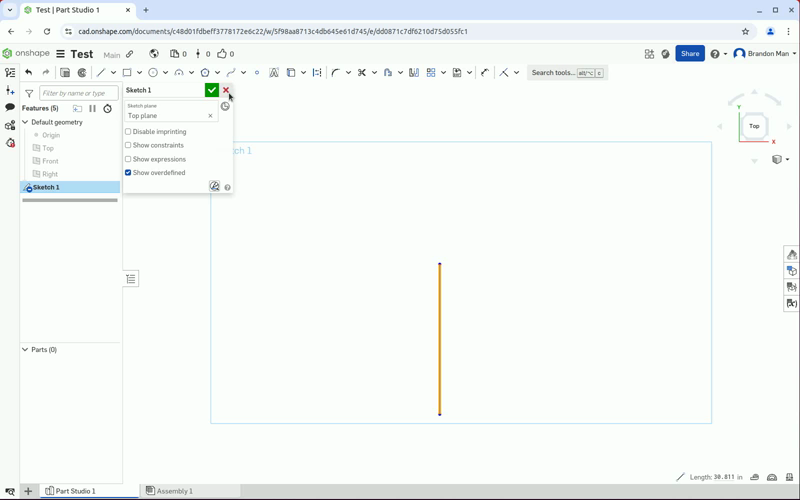
key(shift+h)
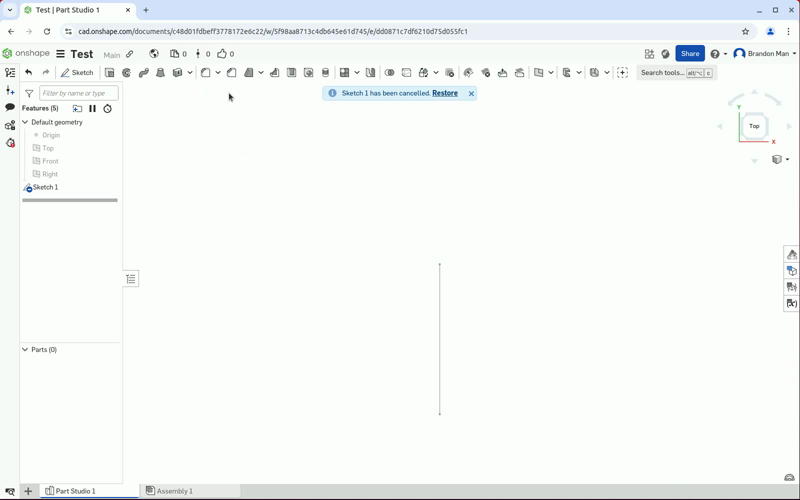
key(shift+s)
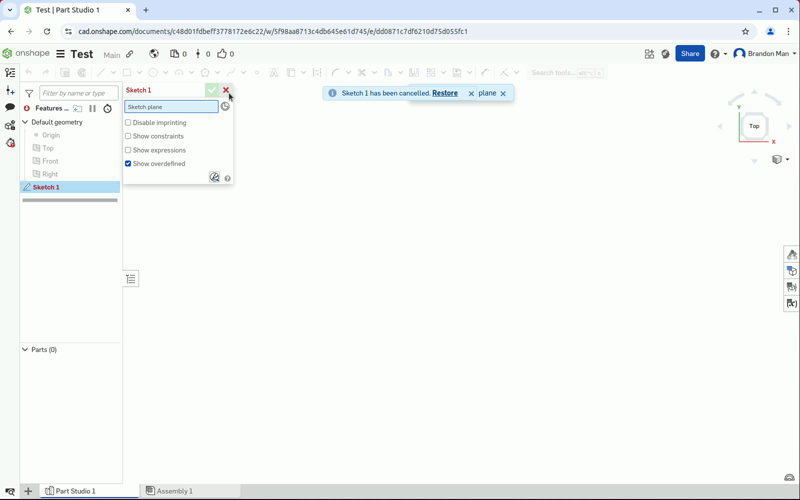
mouse_move(73, 150)
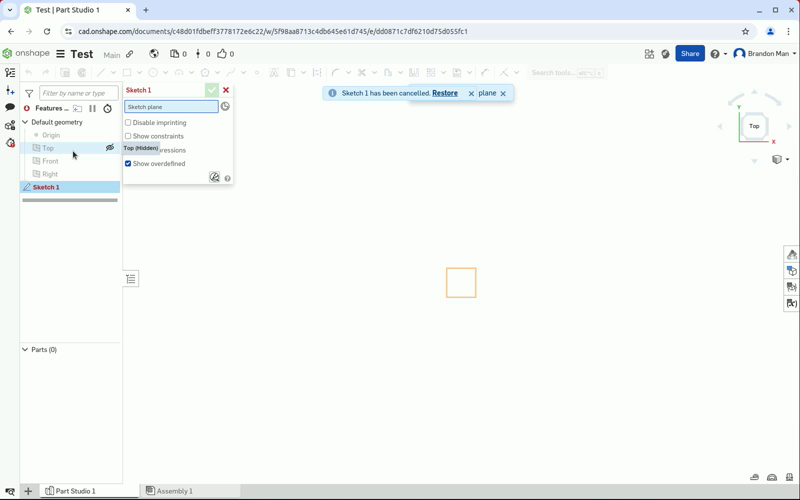
click(73, 150)
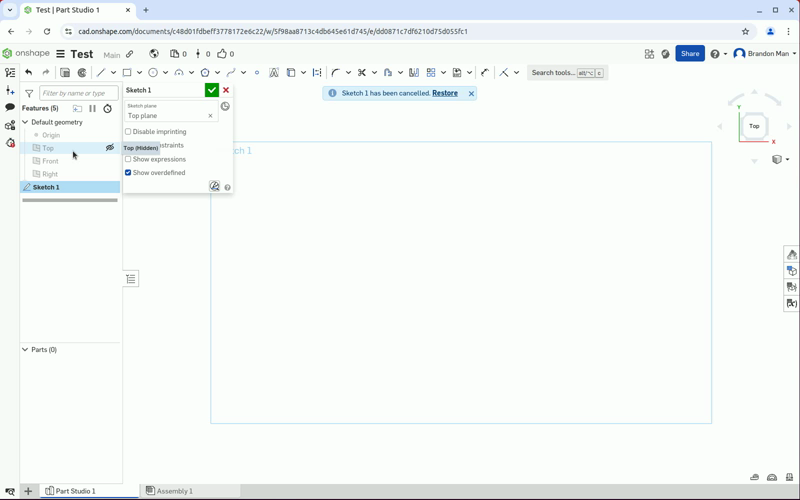
mouse_move(73, 352)
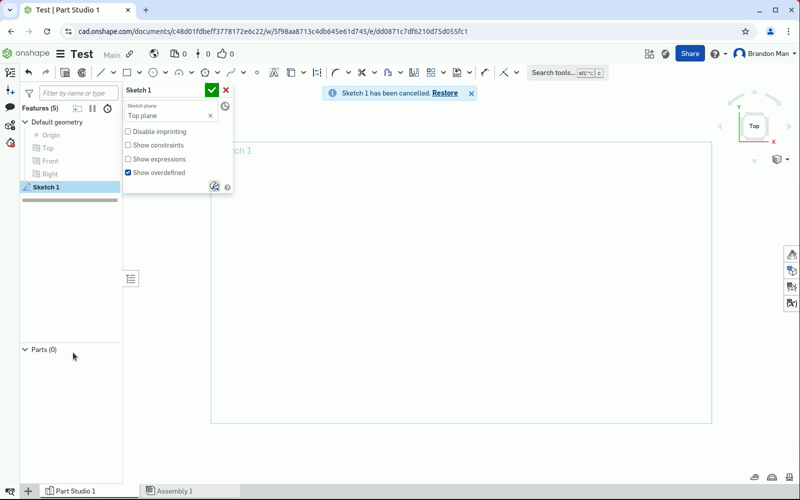
key(y)
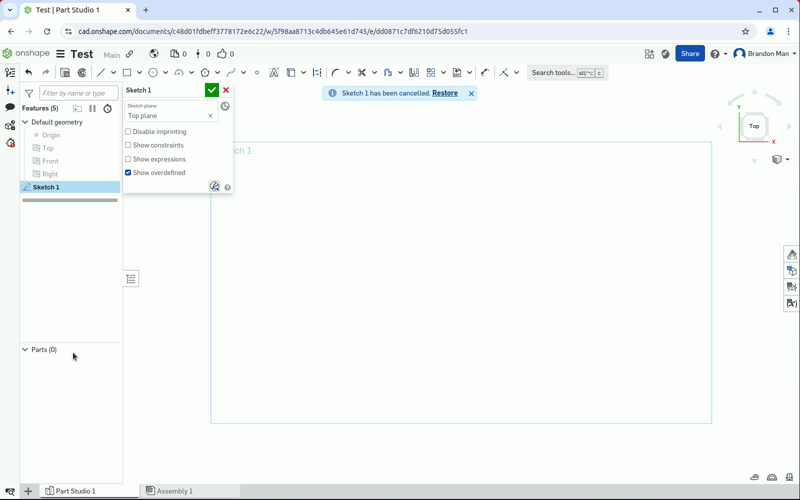
key(l)
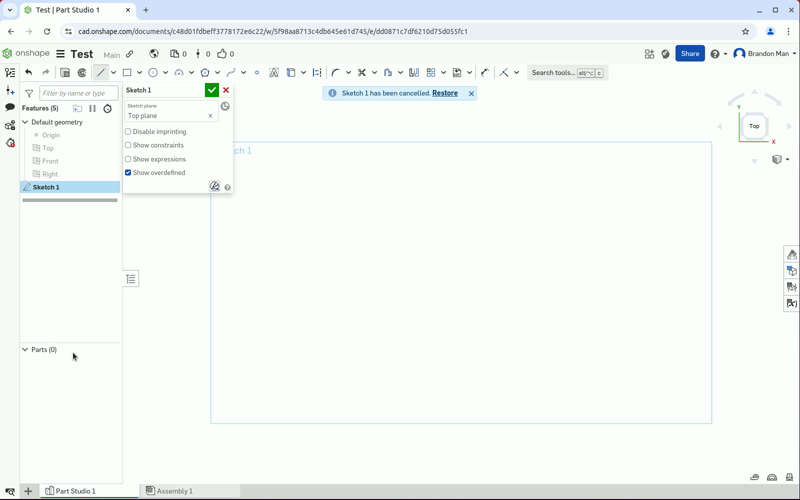
key_down(shift)
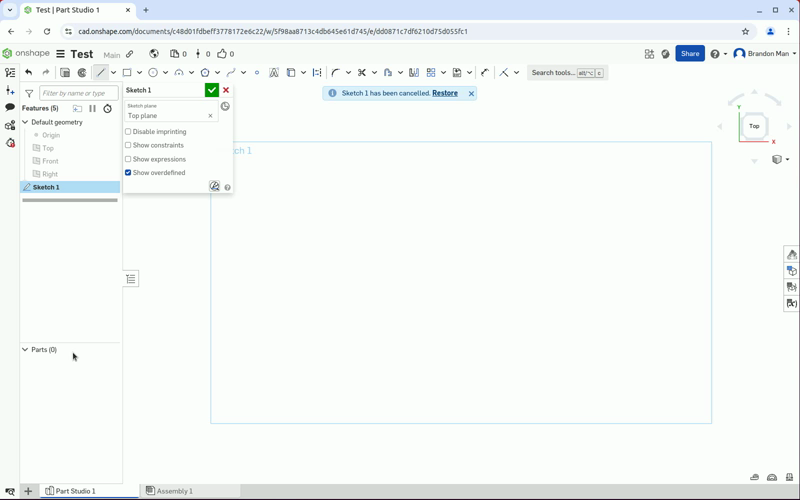
mouse_move(348, 327)
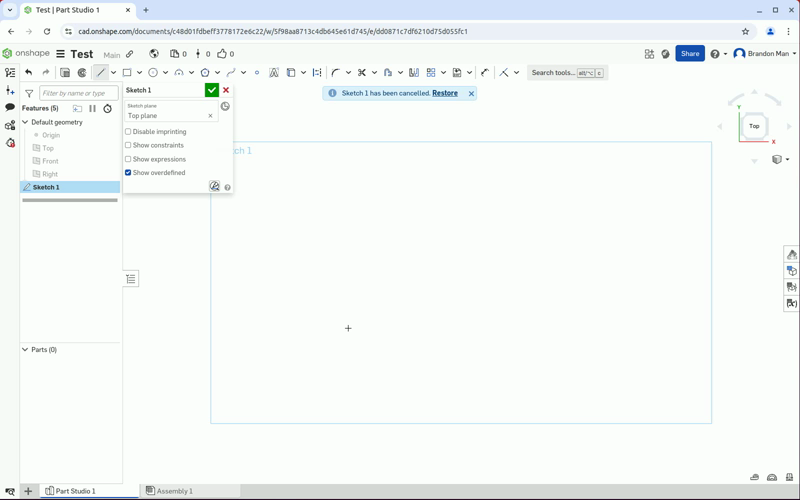
click(348, 327)
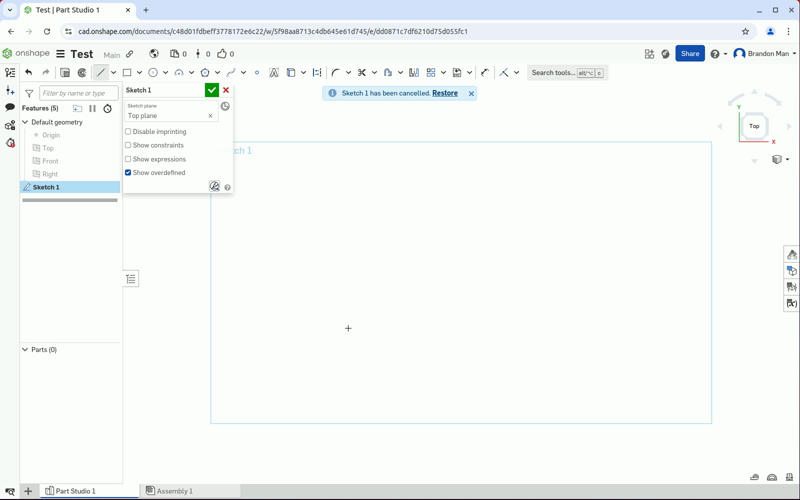
key_up(shift)
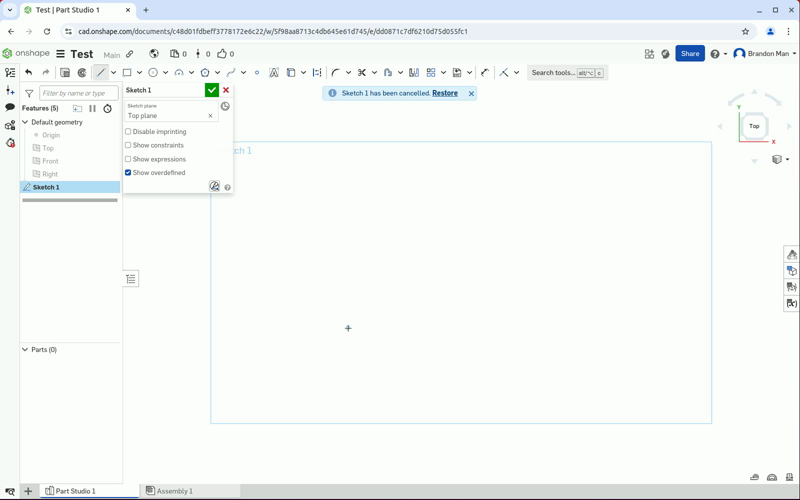
key_down(shift)
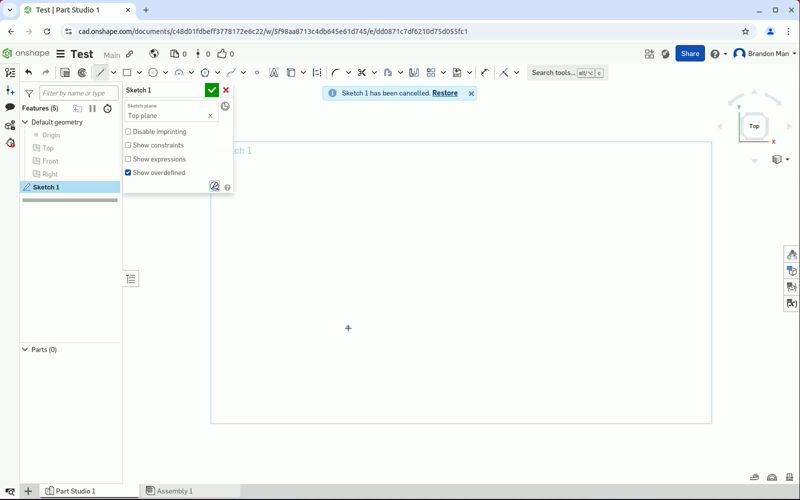
mouse_move(572, 327)
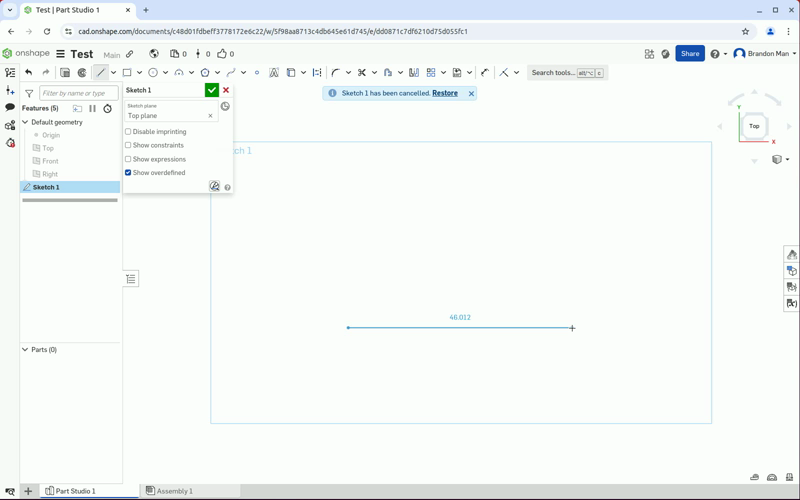
click(572, 327)
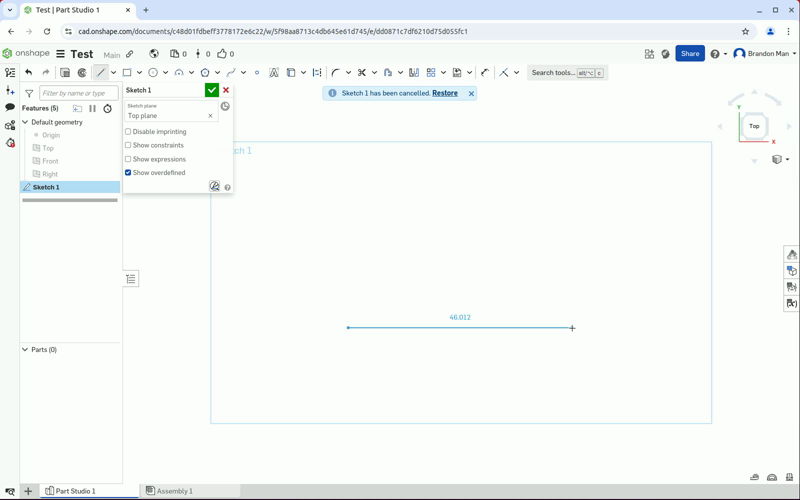
key_up(shift)
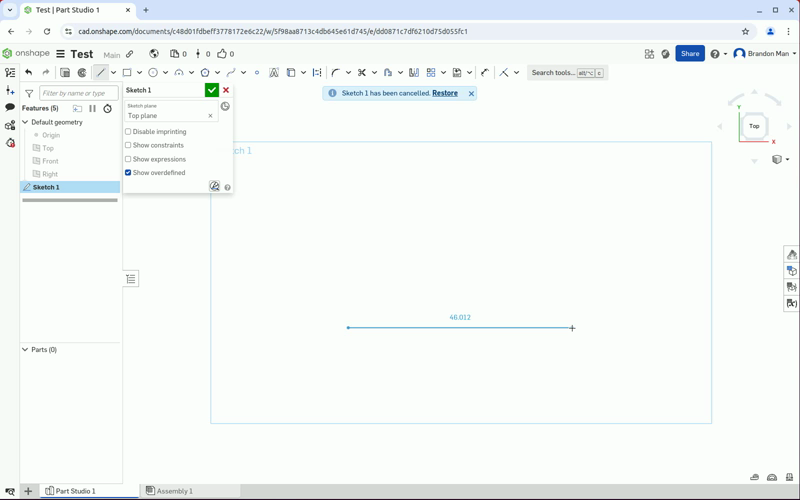
key_down(shift)
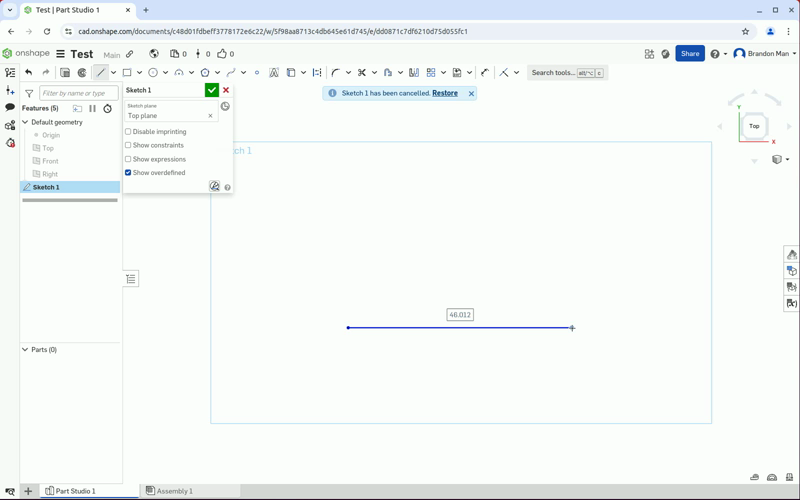
mouse_move(572, 237)
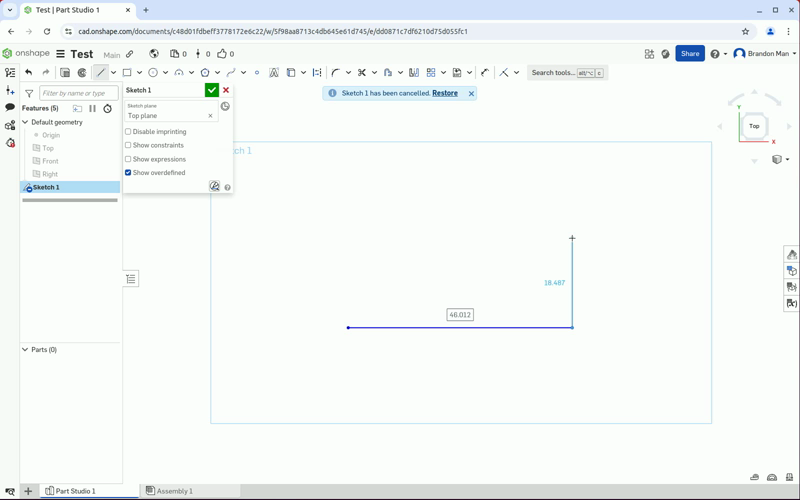
click(572, 237)
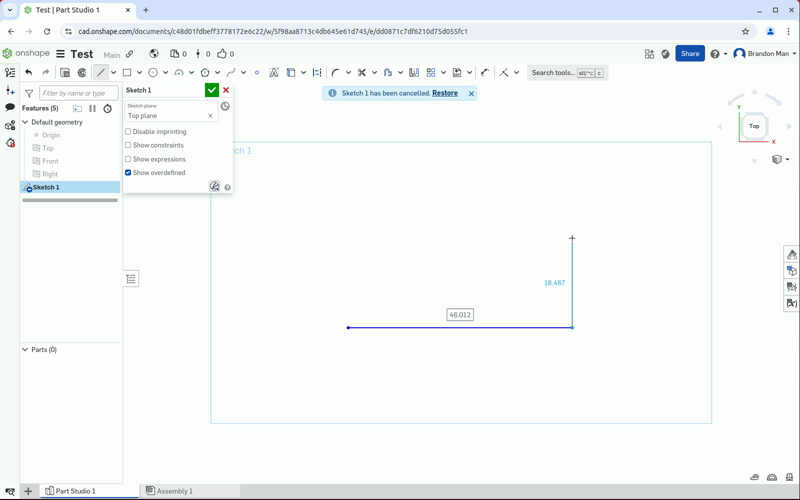
key_up(shift)
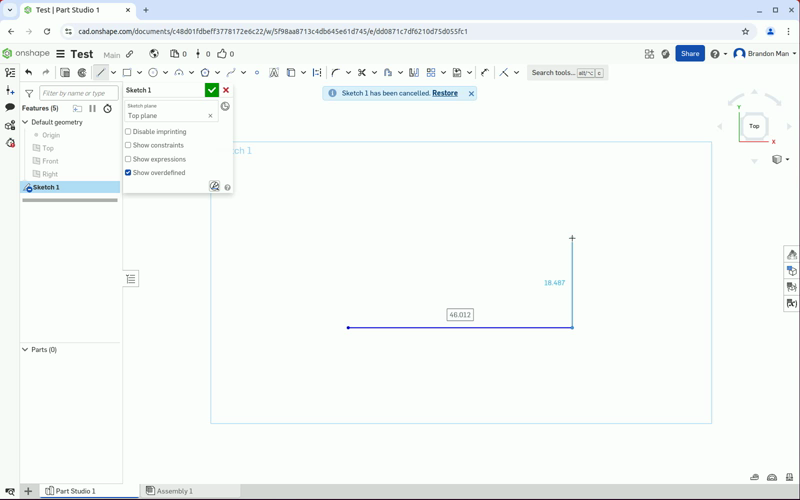
key_down(shift)
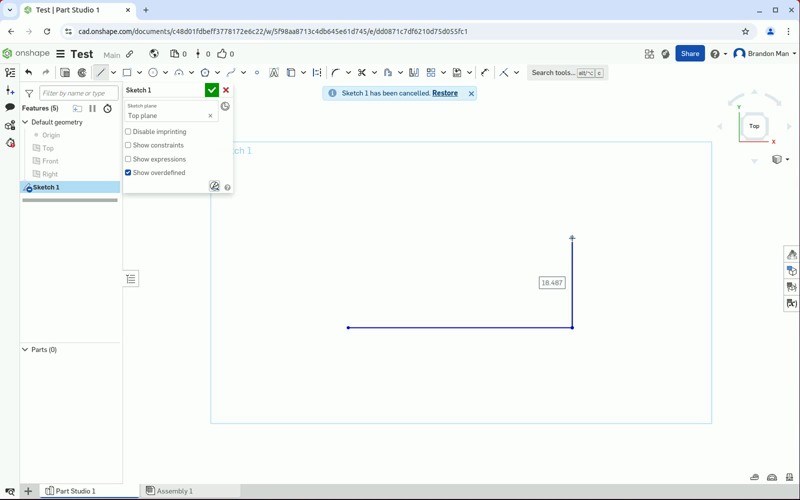
mouse_move(348, 237)
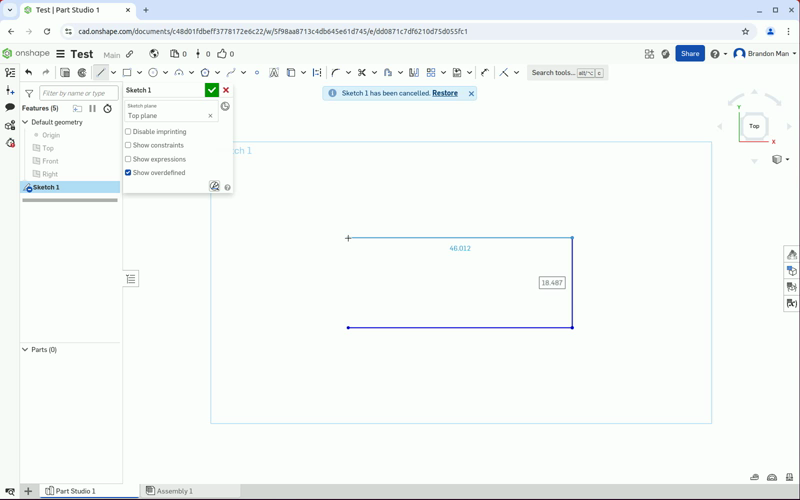
click(348, 237)
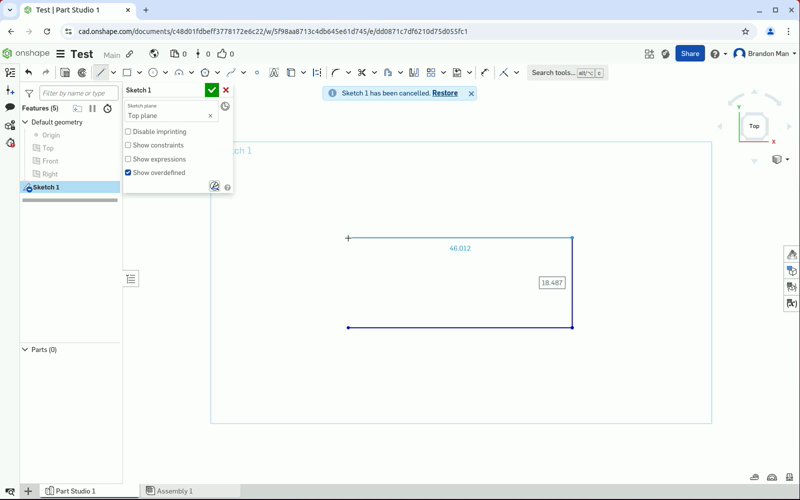
key_up(shift)
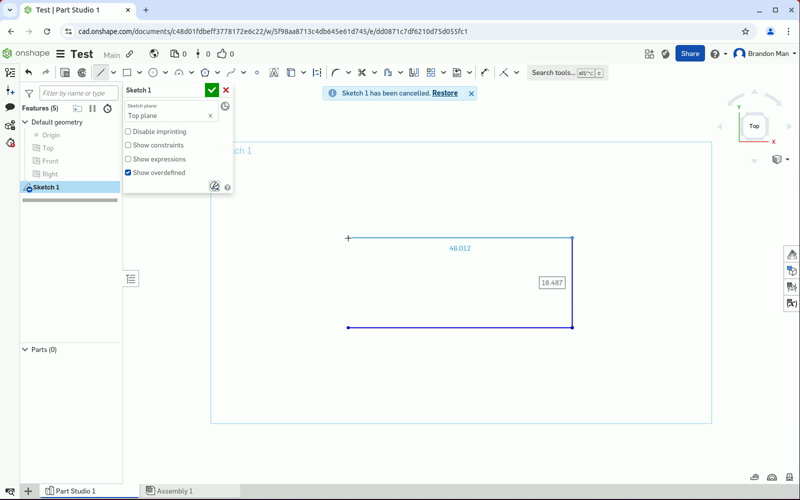
key_down(shift)
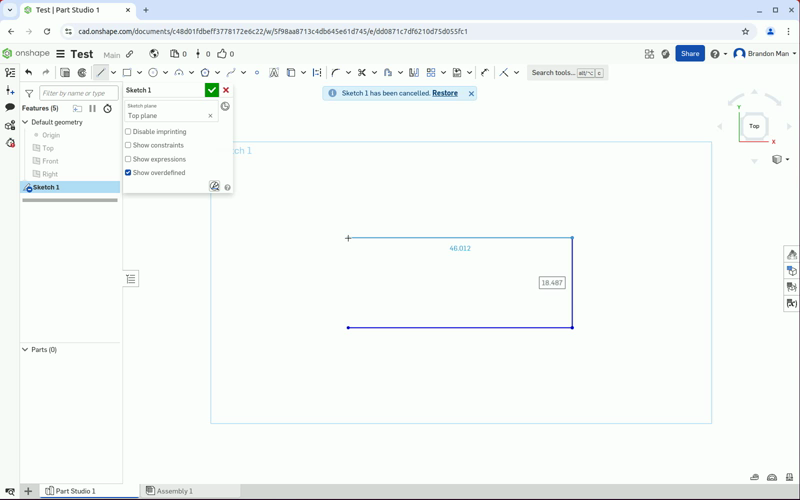
mouse_move(348, 327)
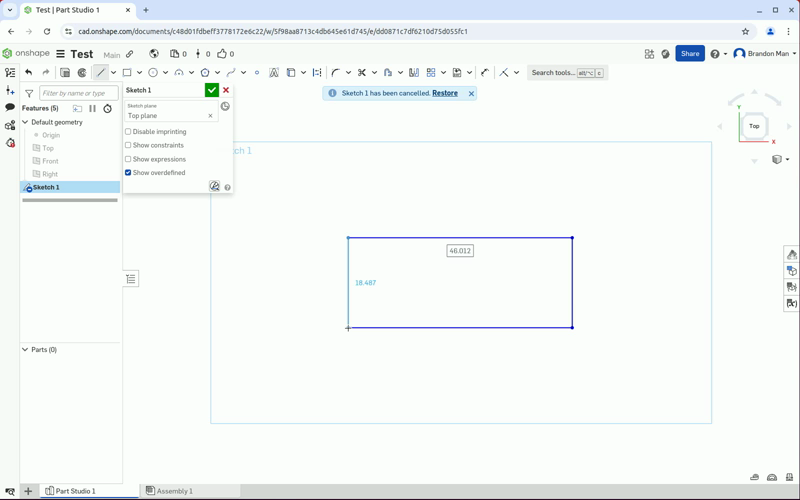
key_up(shift)
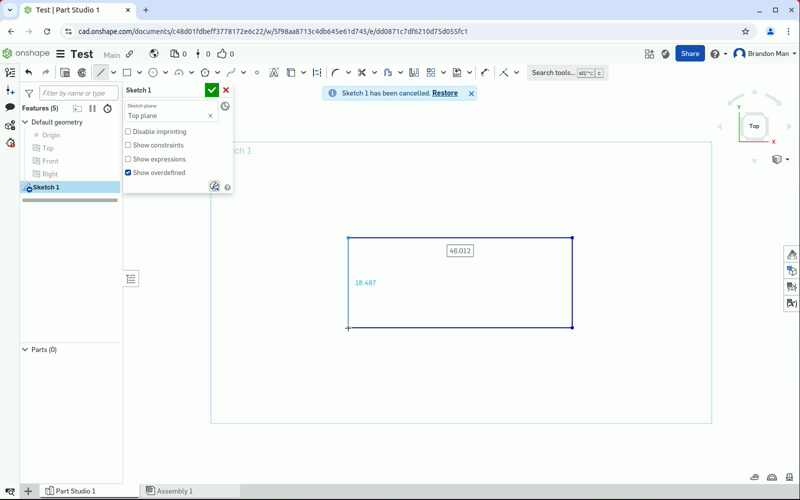
click(348, 327)
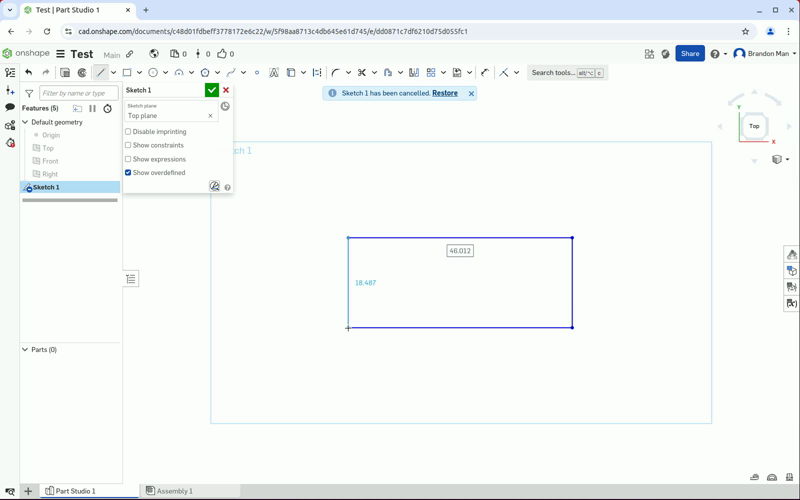
key(esc)
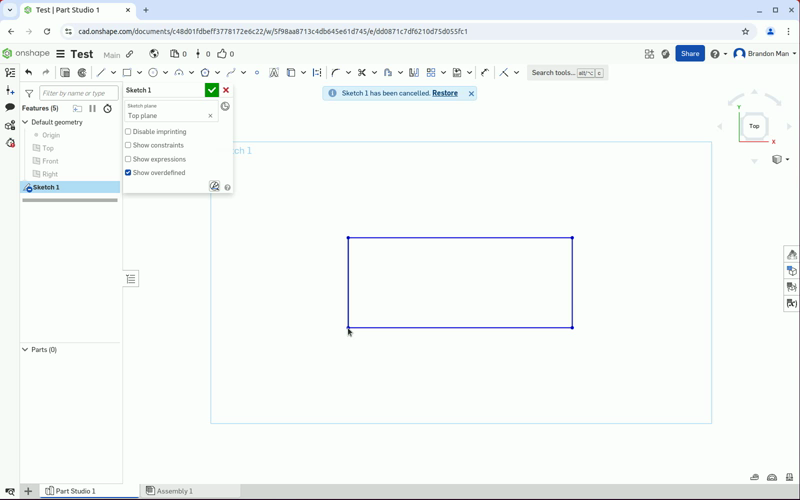
mouse_move(394, 279)
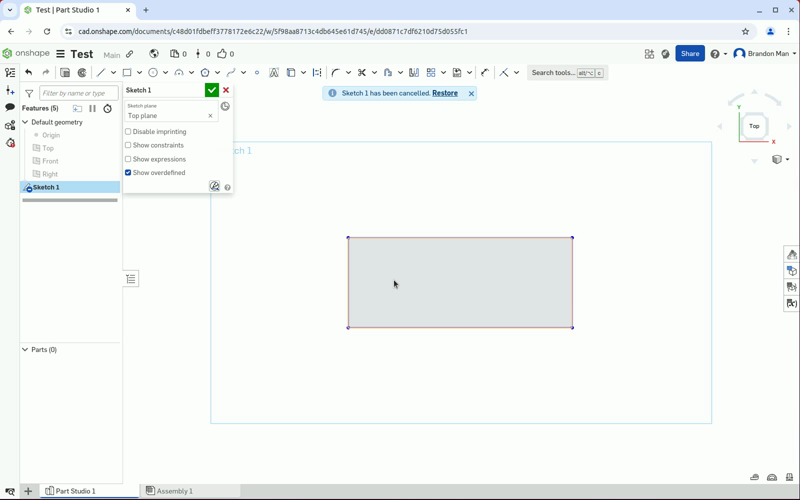
click(394, 279)
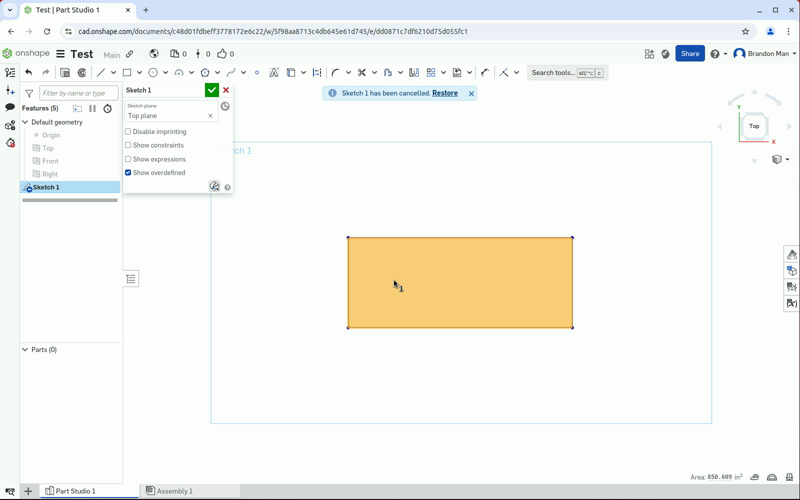
mouse_move(73, 352)
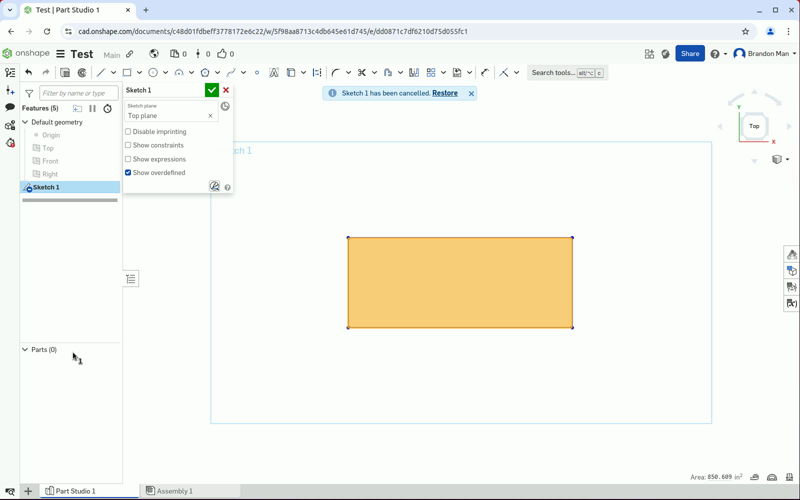
key(shift+y)
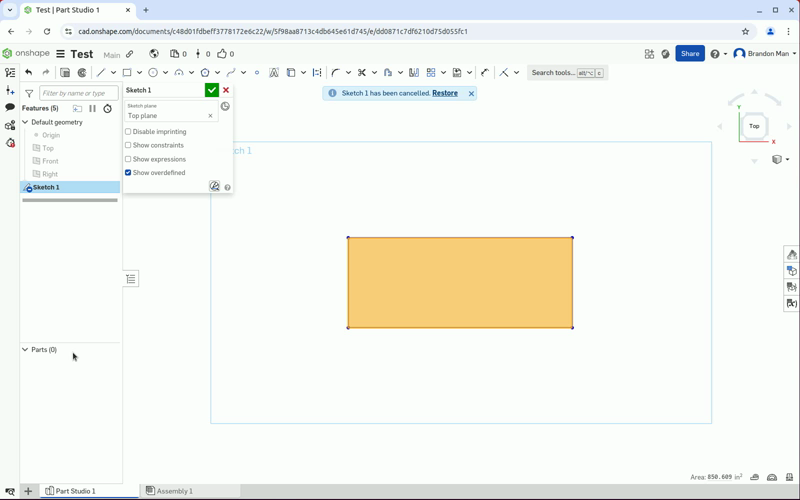
key(shift+e)
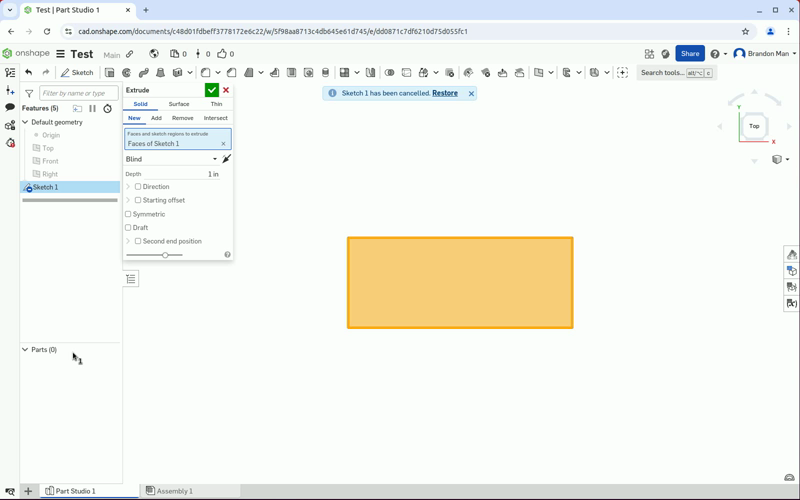
mouse_move(143, 106)
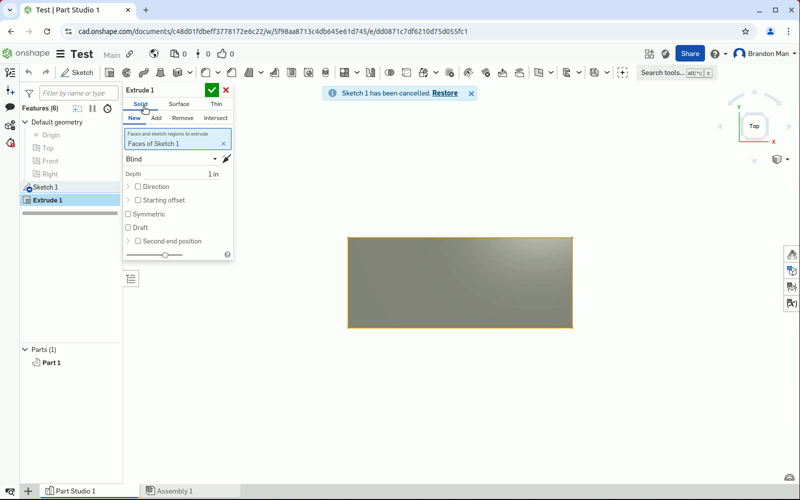
click(143, 106)
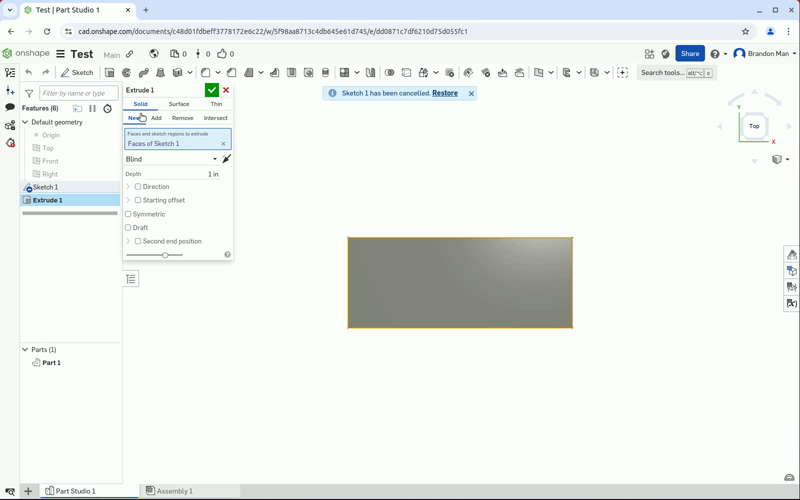
mouse_move(137, 120)
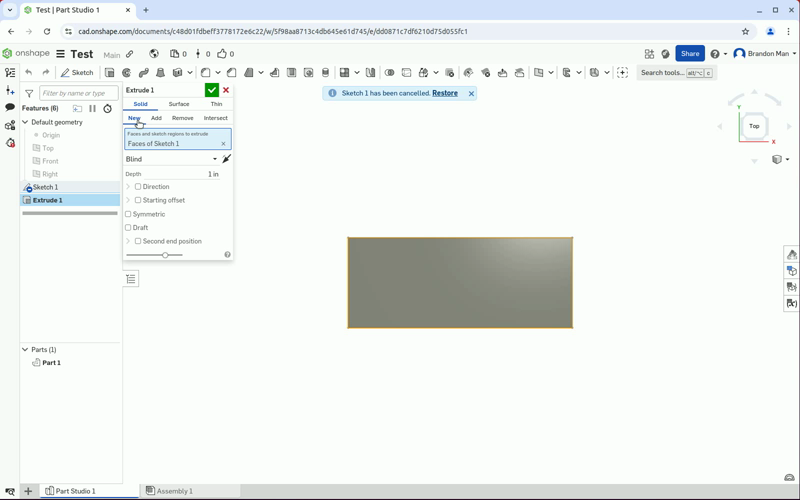
click(137, 120)
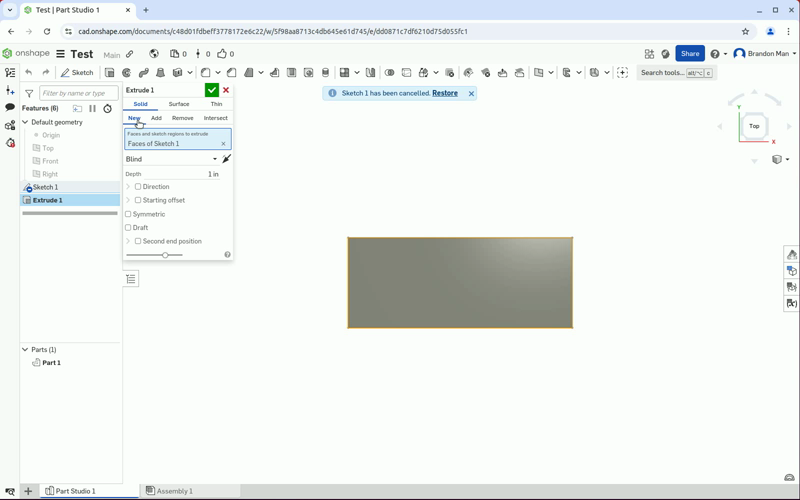
key(tab, 4)
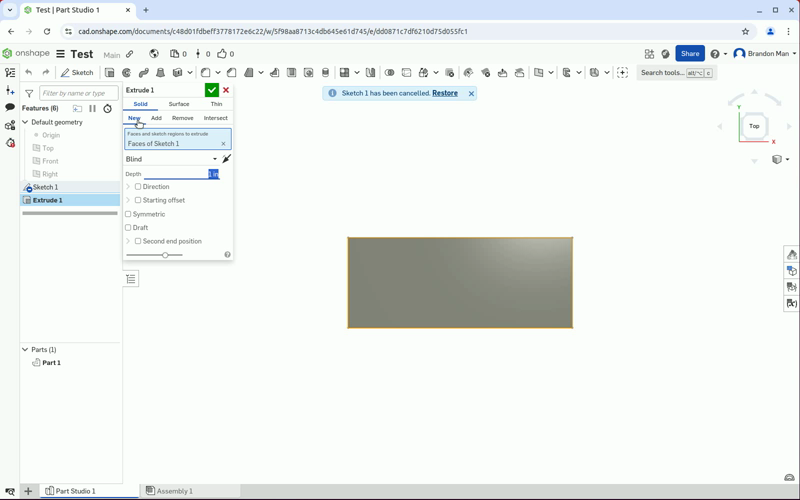
text(4.574)
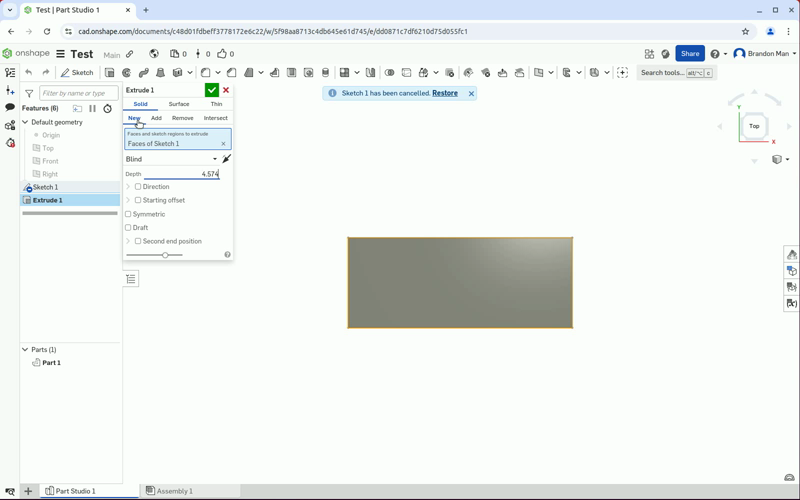
key(enter)
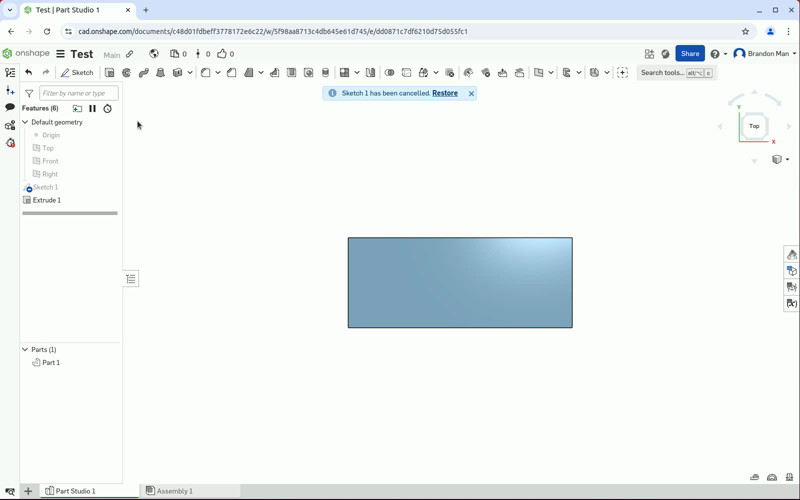
key(shift+h)
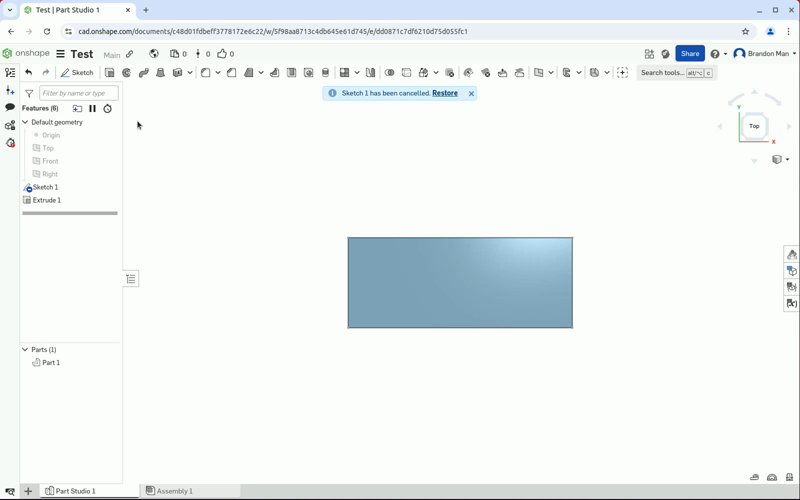
key(shift+h)
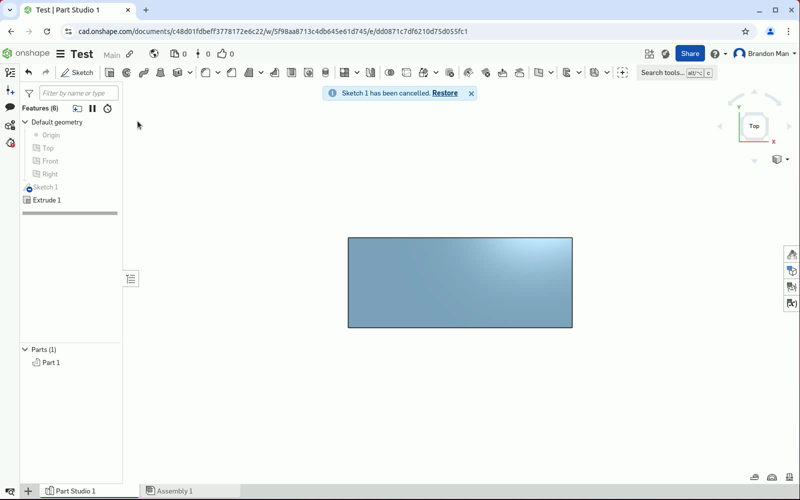
mouse_move(73, 189)
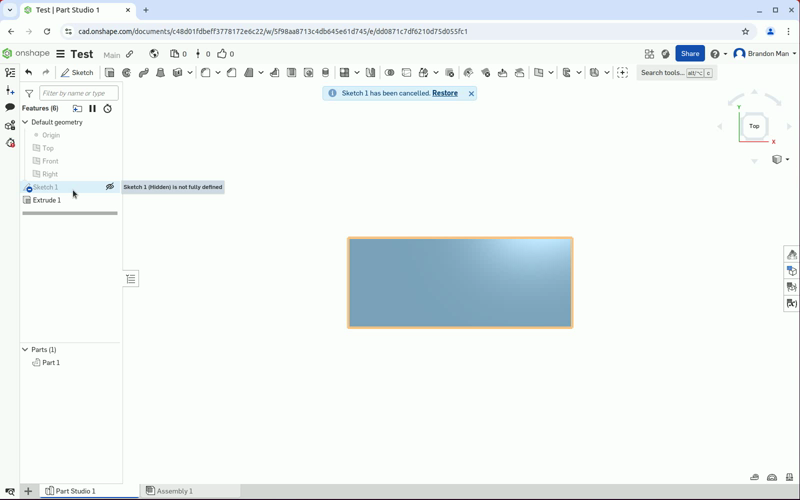
click(73, 189)
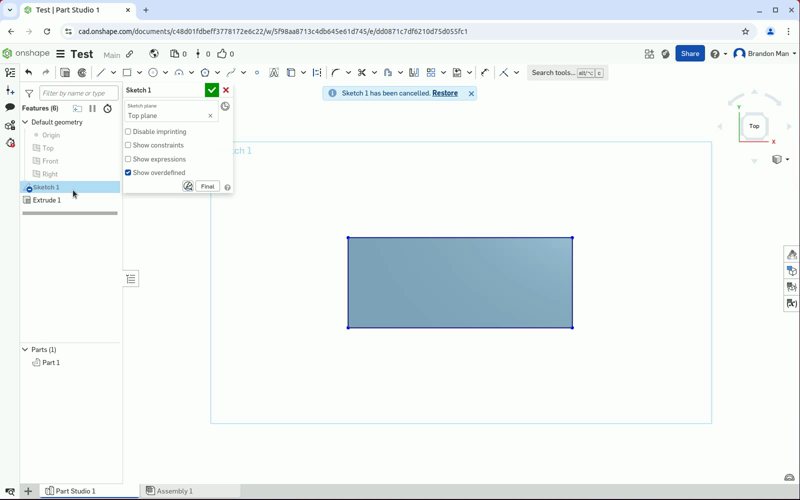
mouse_move(229, 92)
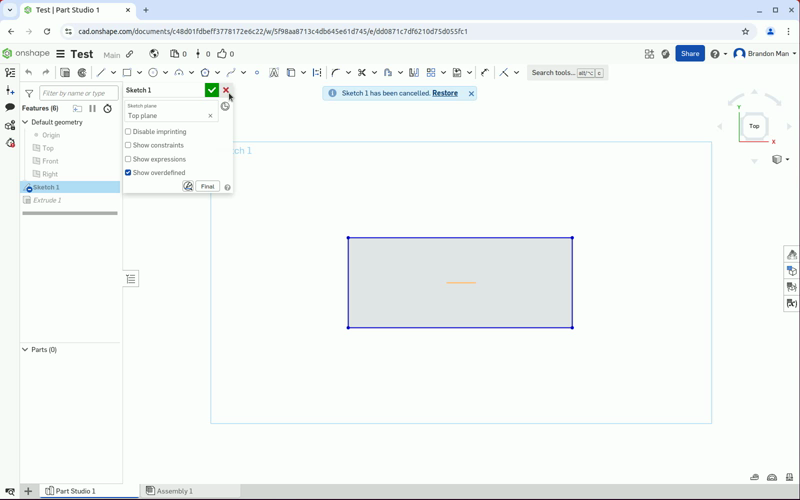
click(229, 92)
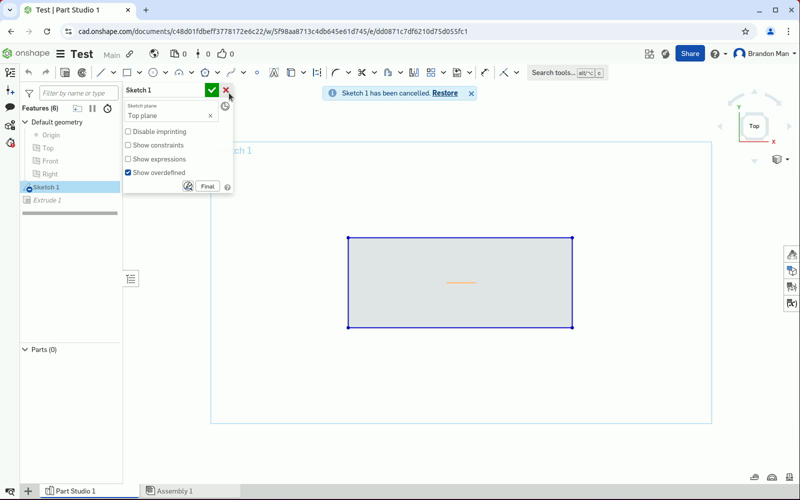
key(shift+s)
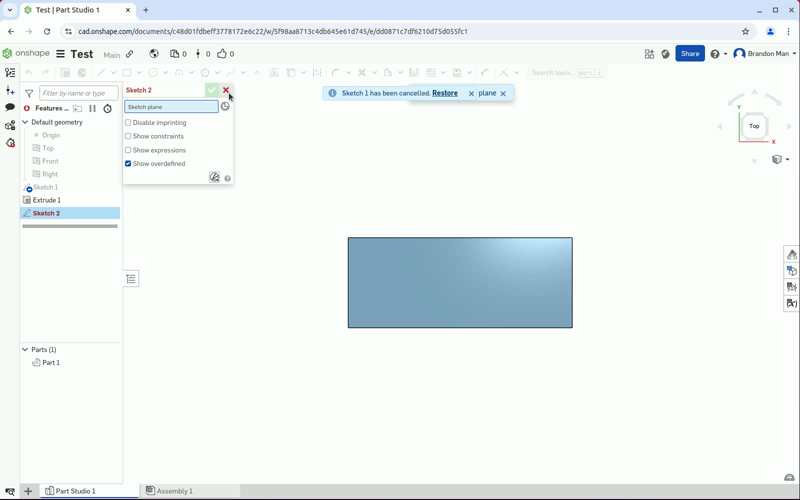
mouse_move(73, 150)
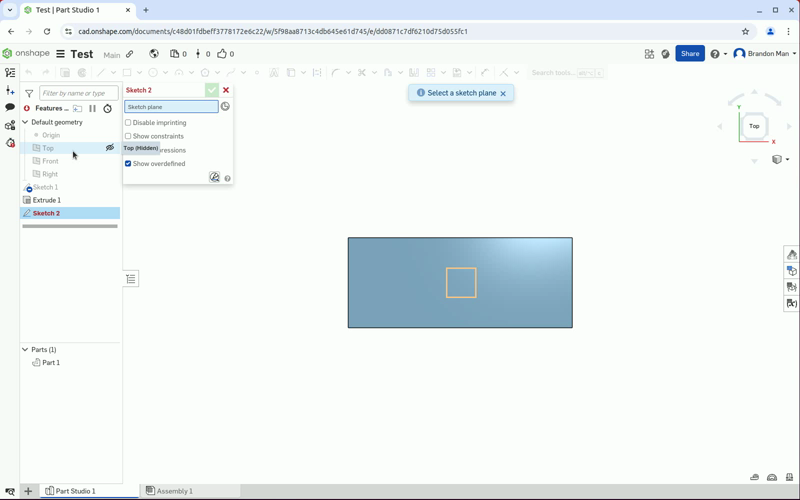
click(73, 150)
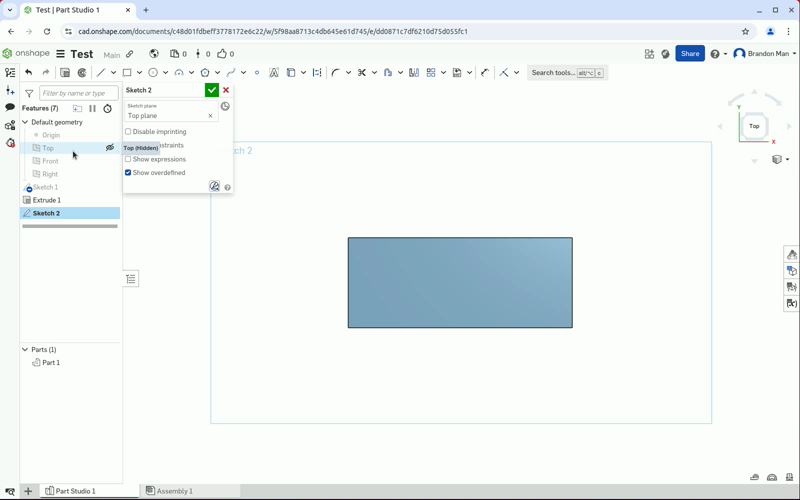
mouse_move(73, 352)
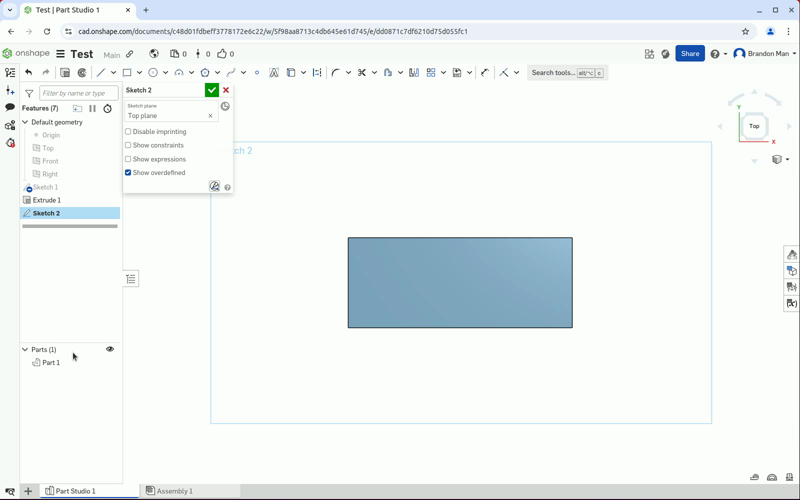
key(y)
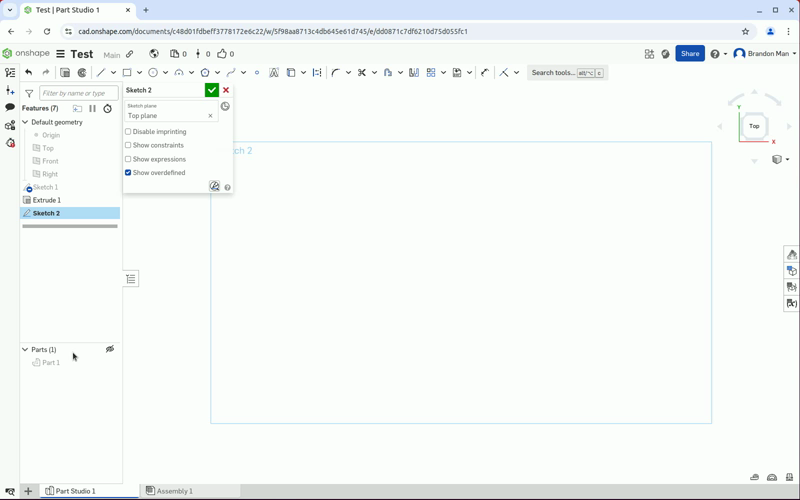
key(c)
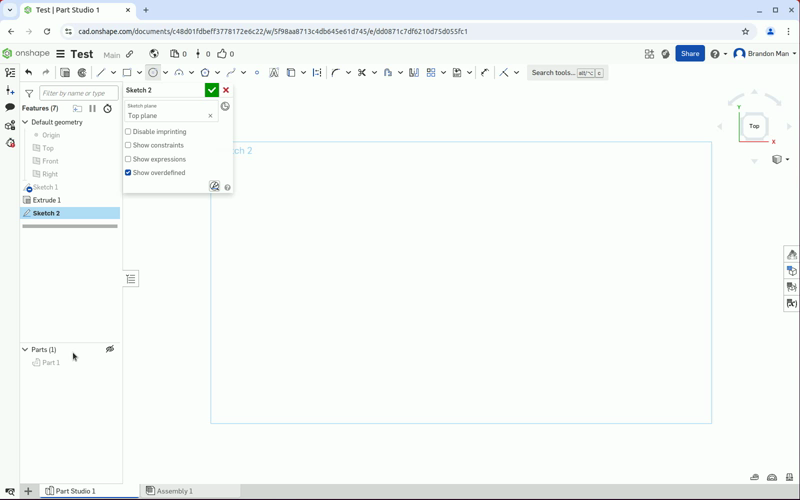
key_down(shift)
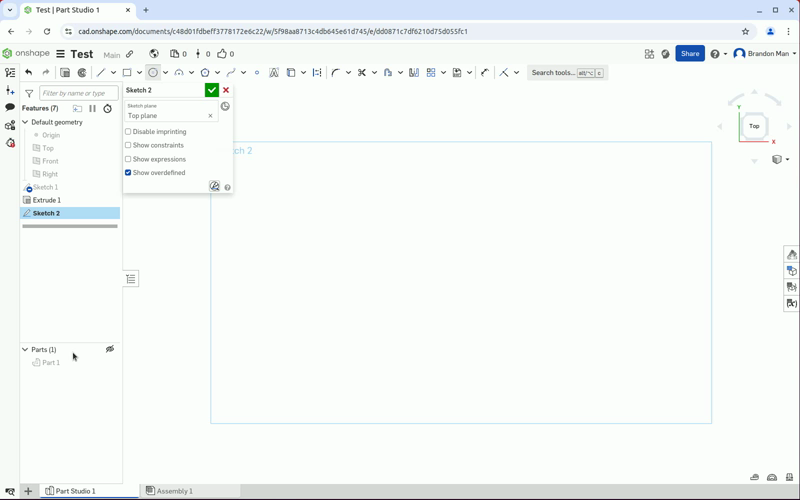
mouse_move(510, 282)
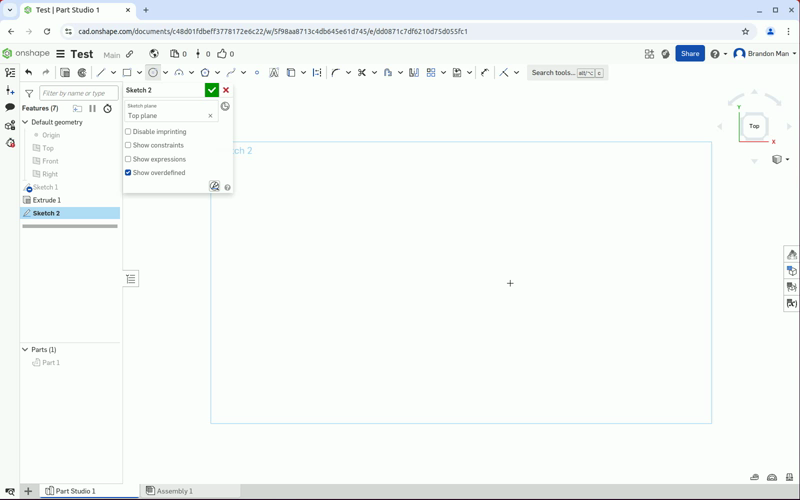
click(510, 282)
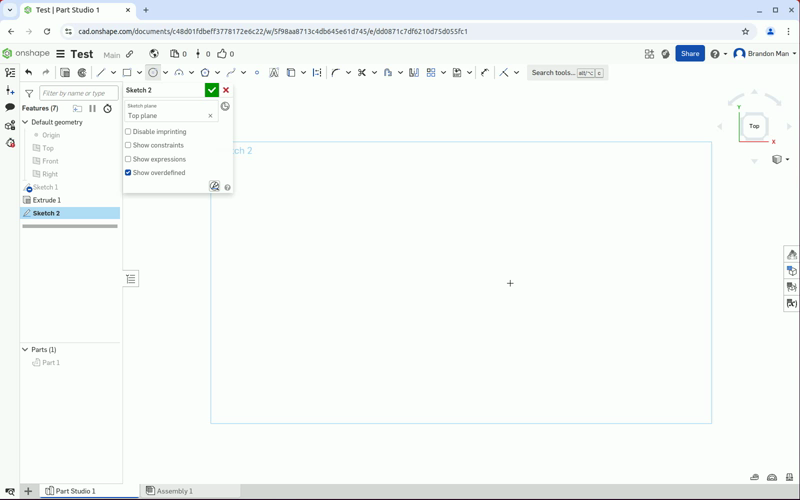
key_up(shift)
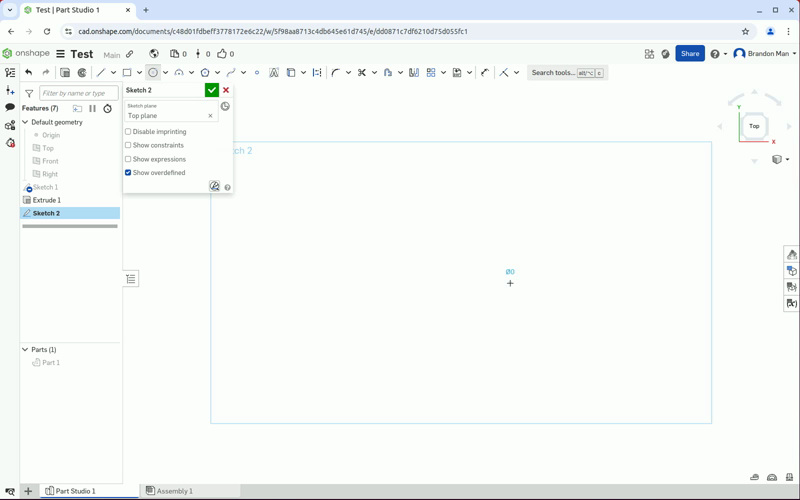
mouse_move(528, 282)
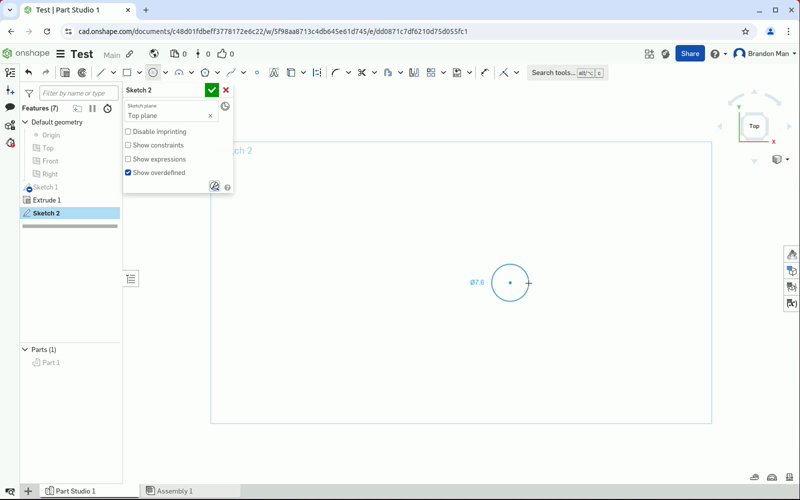
click(528, 282)
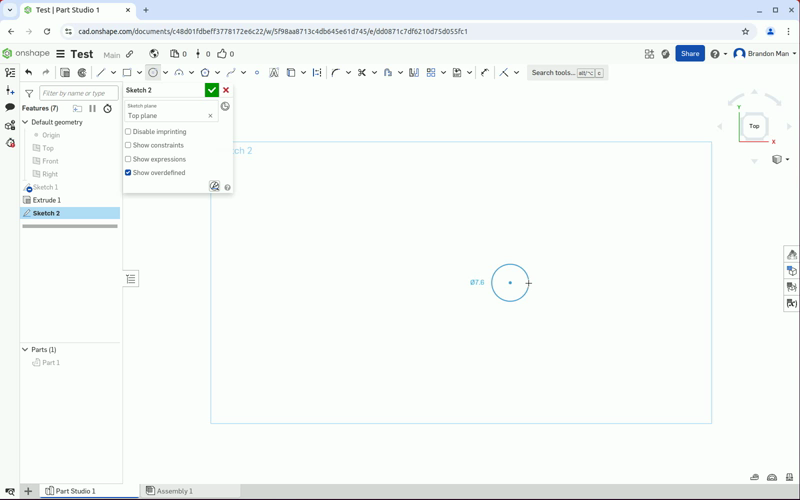
key(esc)
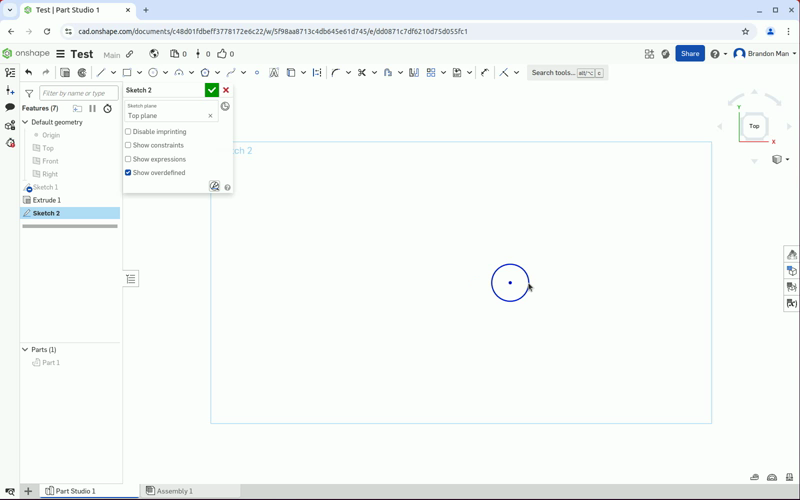
mouse_move(504, 280)
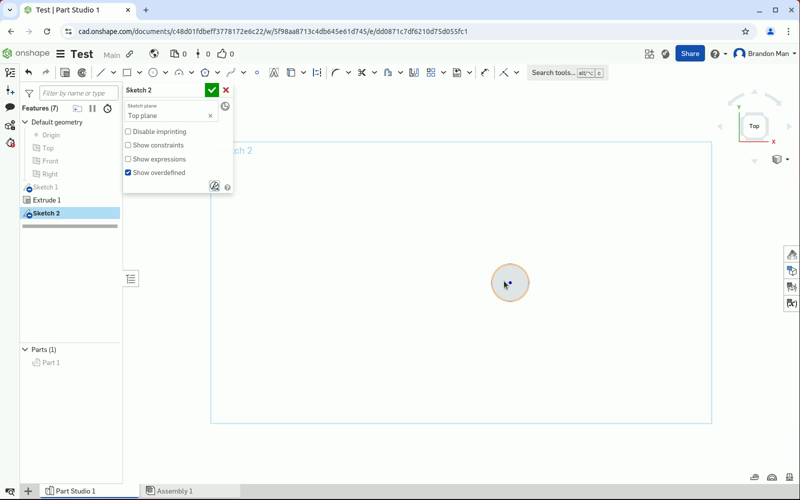
scroll(6)
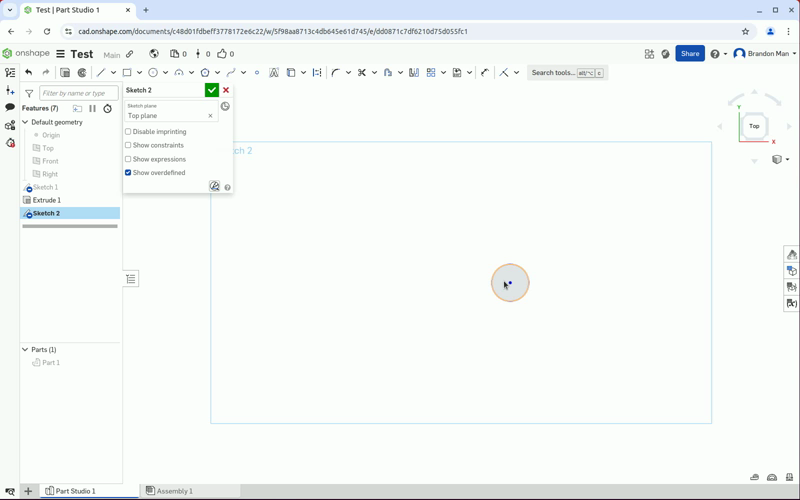
scroll(6)
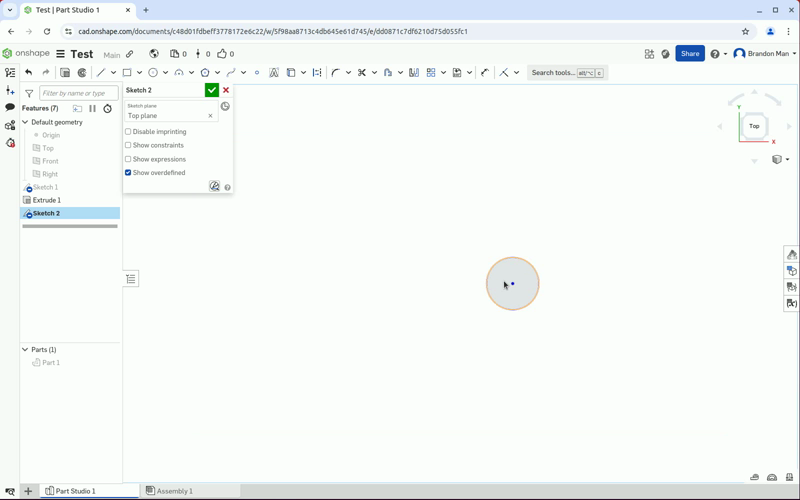
scroll(6)
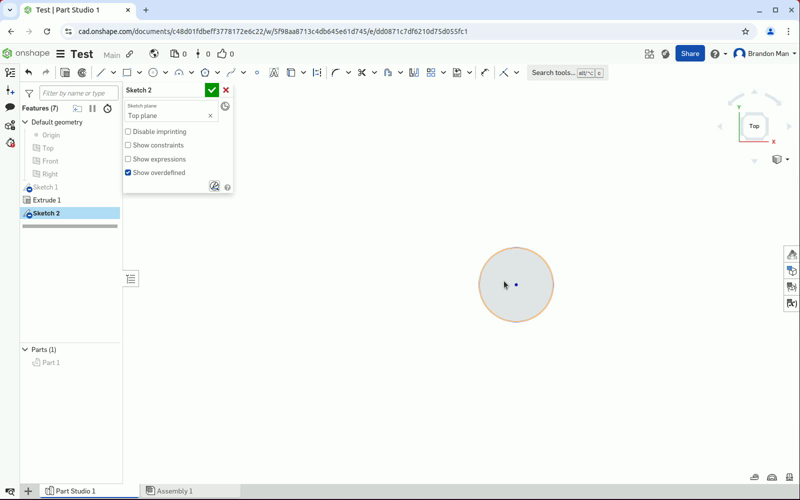
scroll(6)
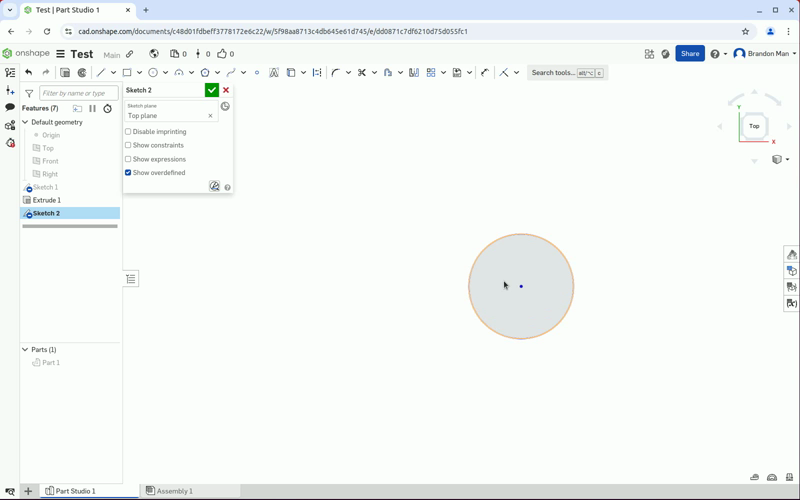
scroll(6)
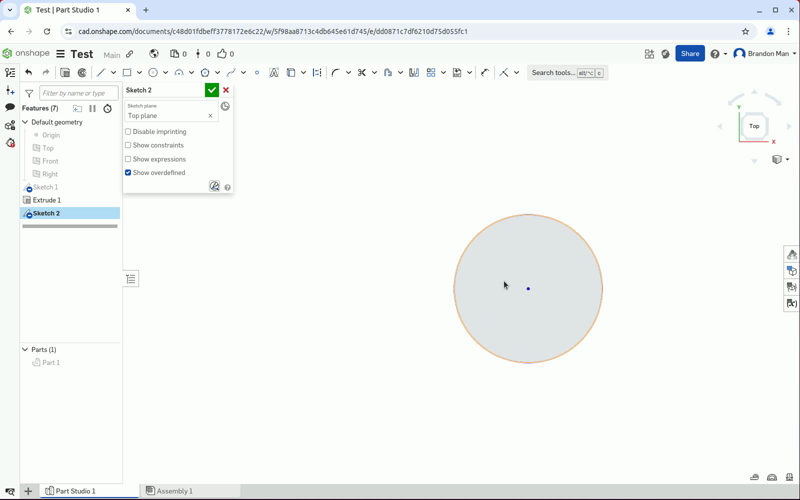
scroll(6)
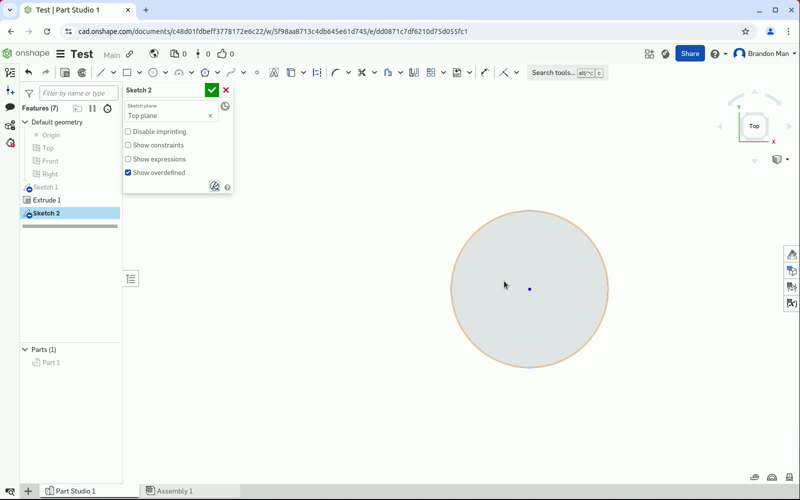
scroll(6)
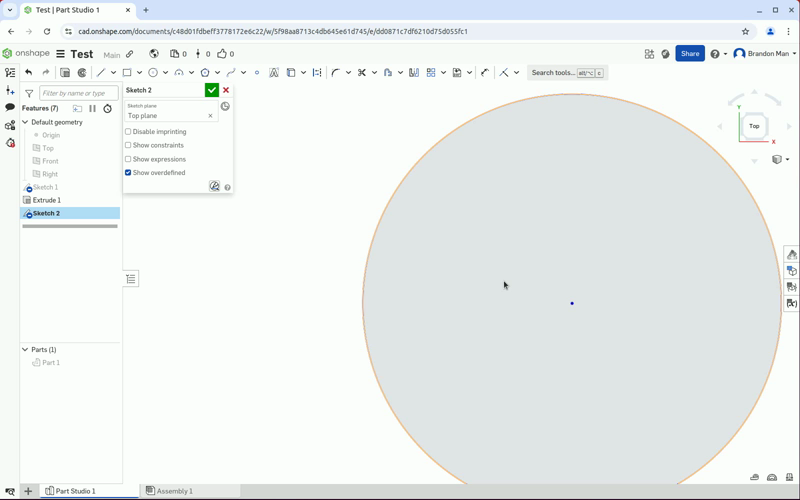
click(504, 280)
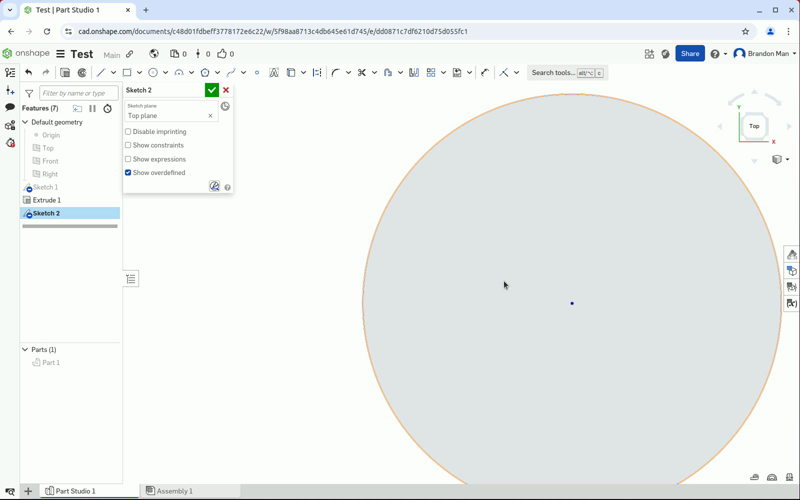
scroll(-6)
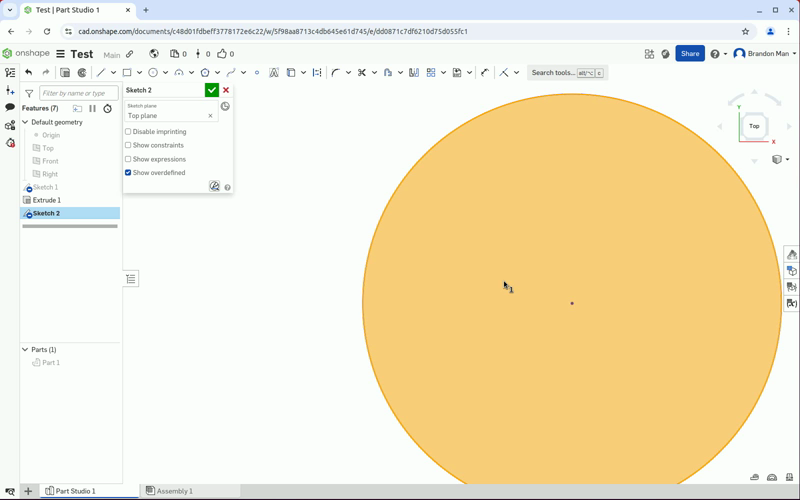
scroll(-6)
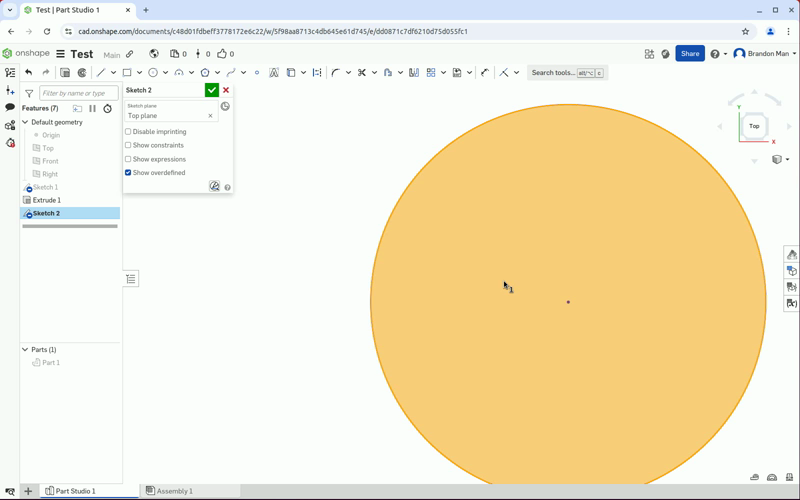
scroll(-6)
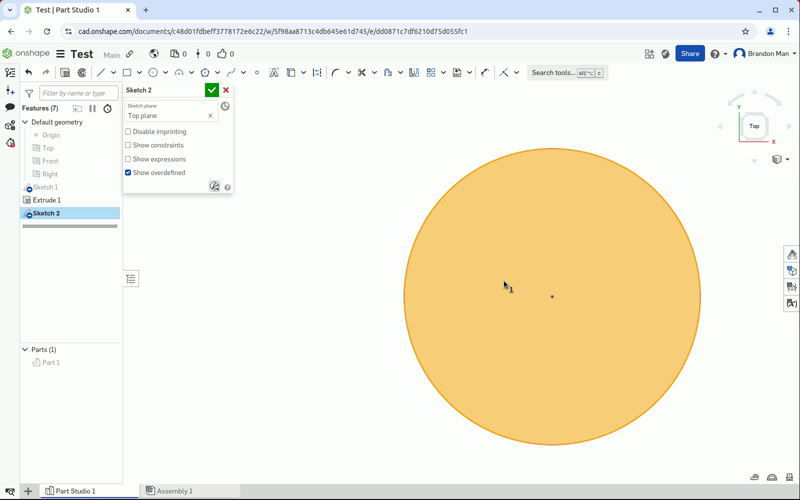
scroll(-6)
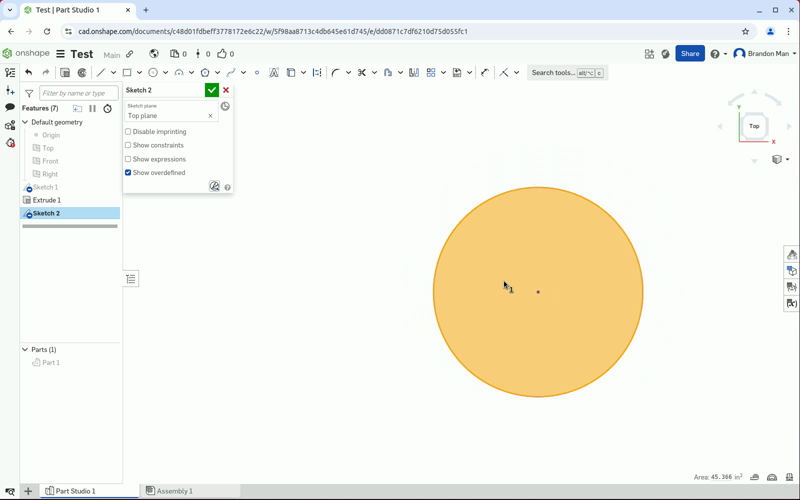
scroll(-6)
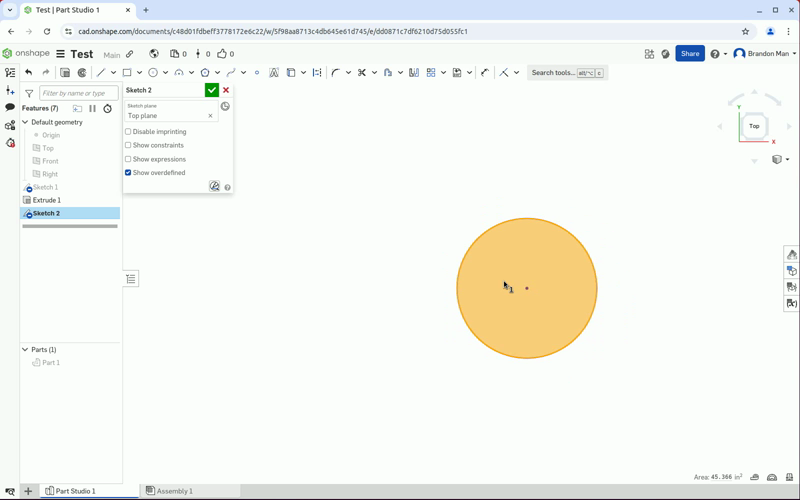
scroll(-6)
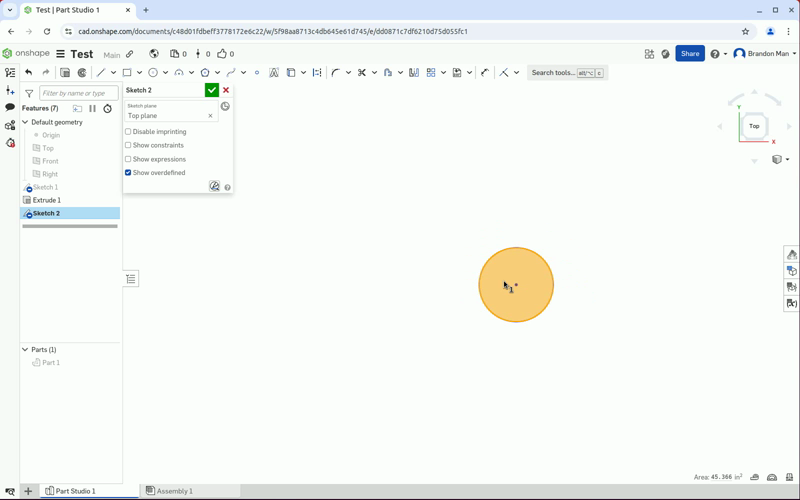
scroll(-6)
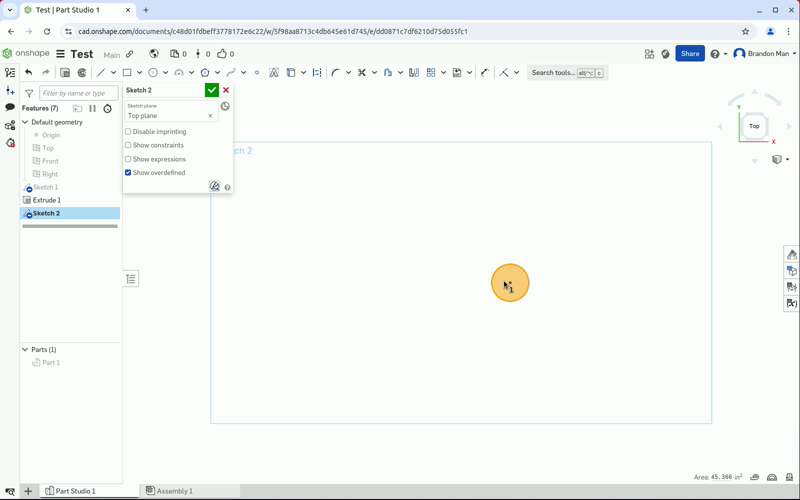
mouse_move(73, 352)
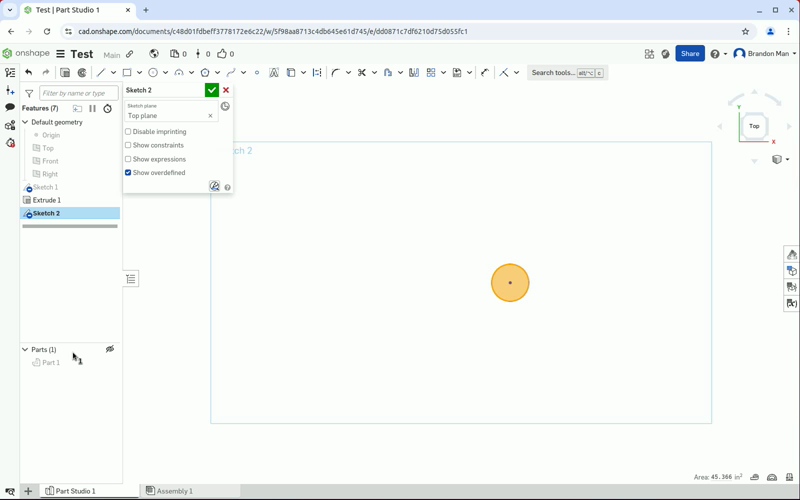
key(shift+y)
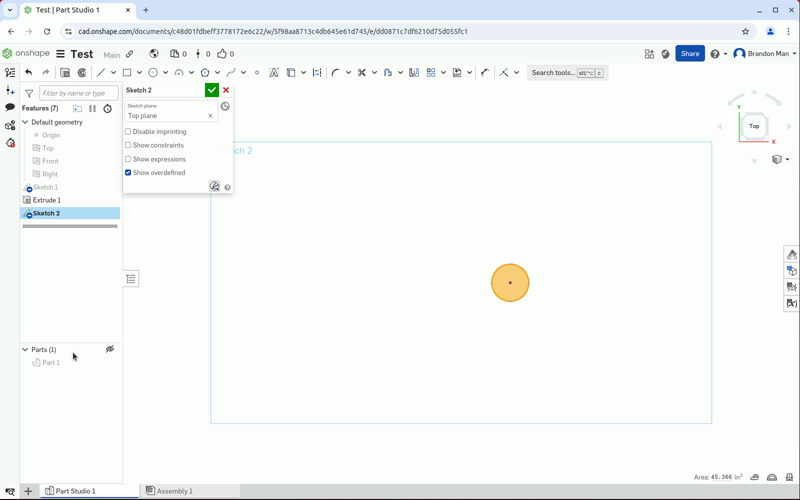
key(shift+e)
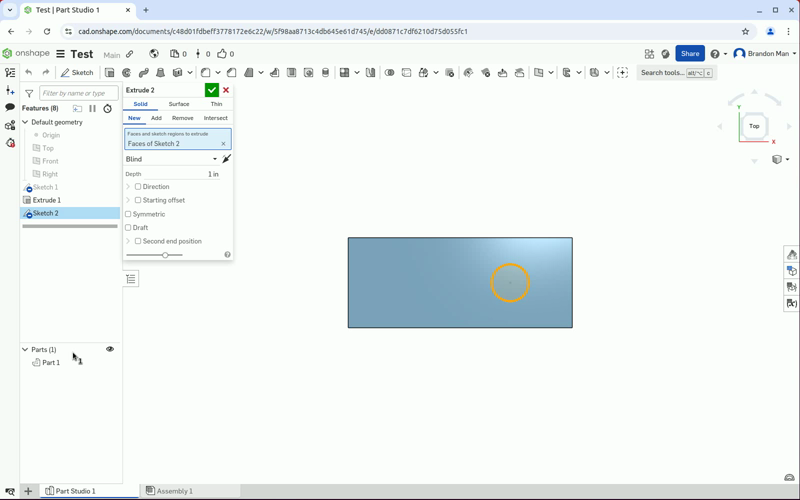
mouse_move(143, 106)
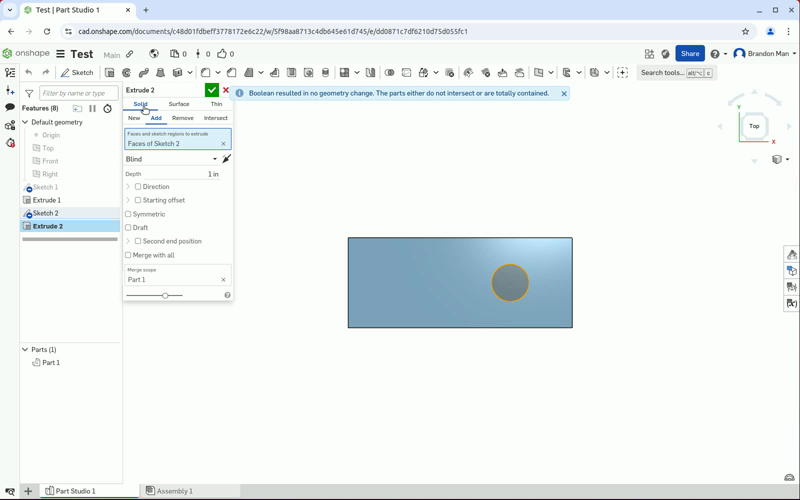
click(143, 106)
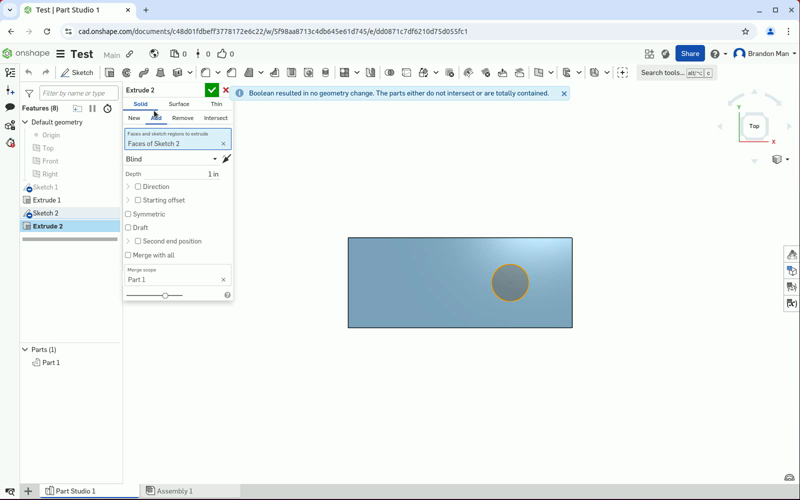
mouse_move(186, 120)
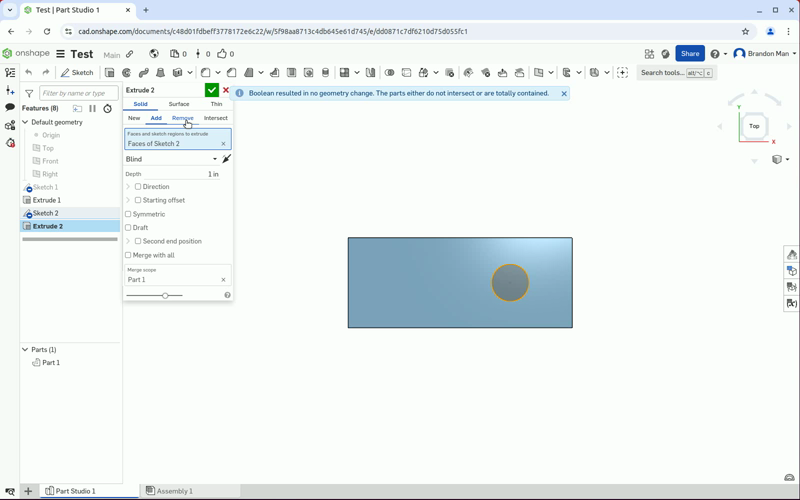
click(186, 120)
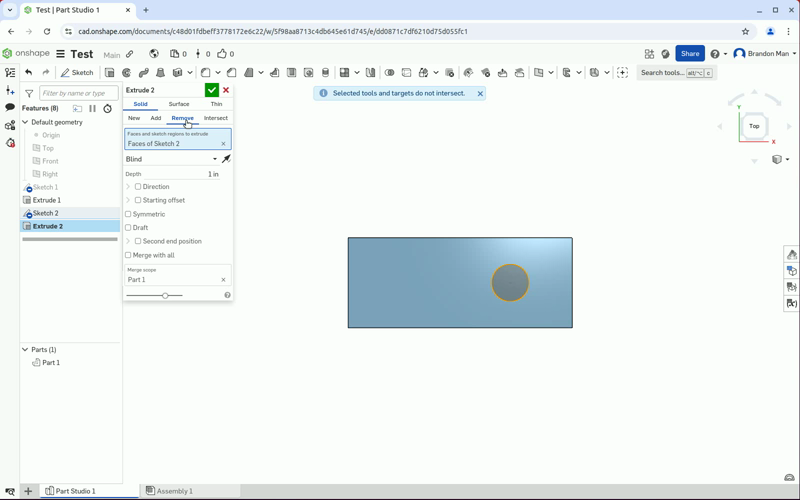
key(tab, 4)
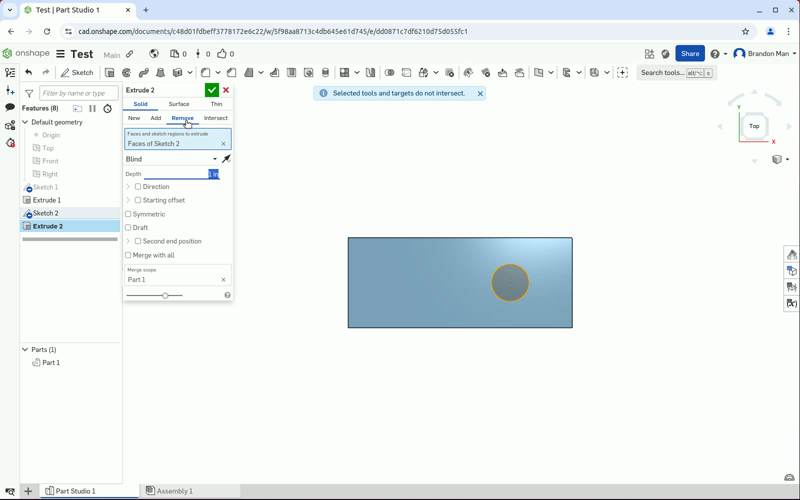
text(-23.108)
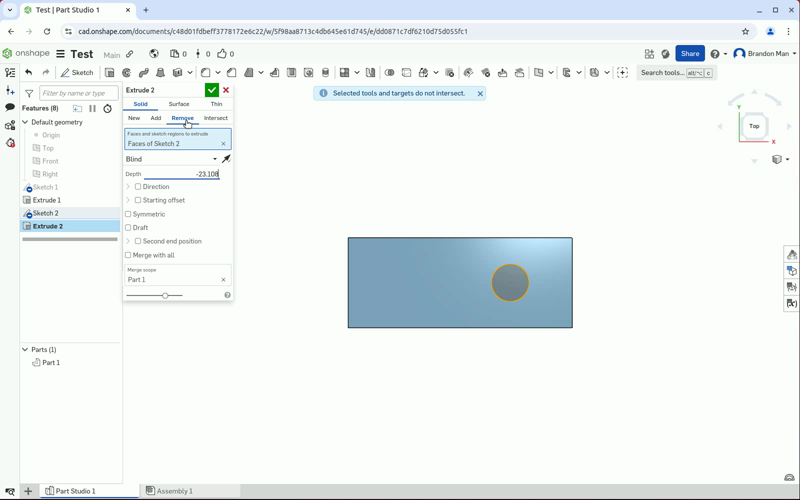
key(tab, 6)
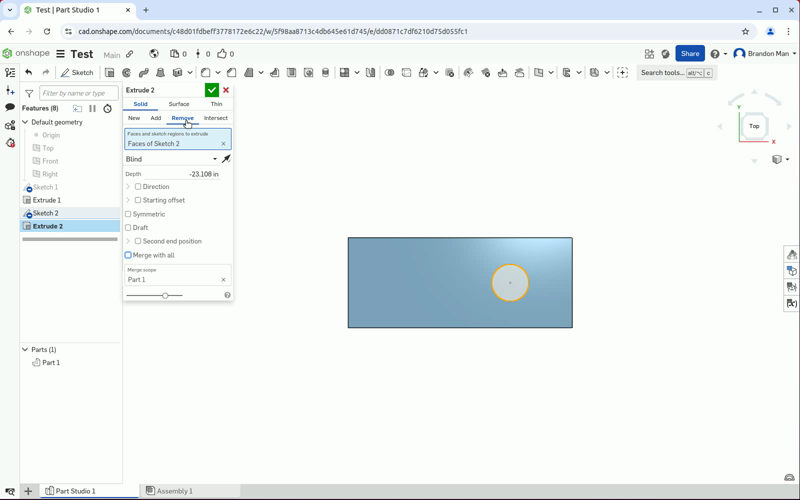
key(space)
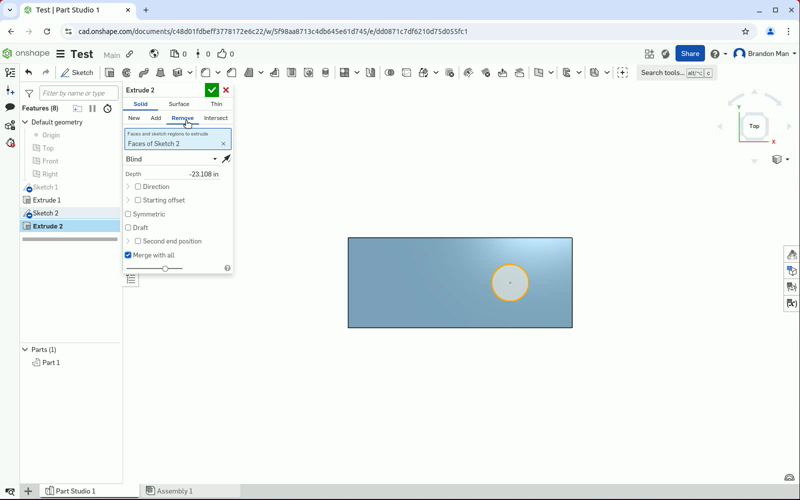
key(enter)
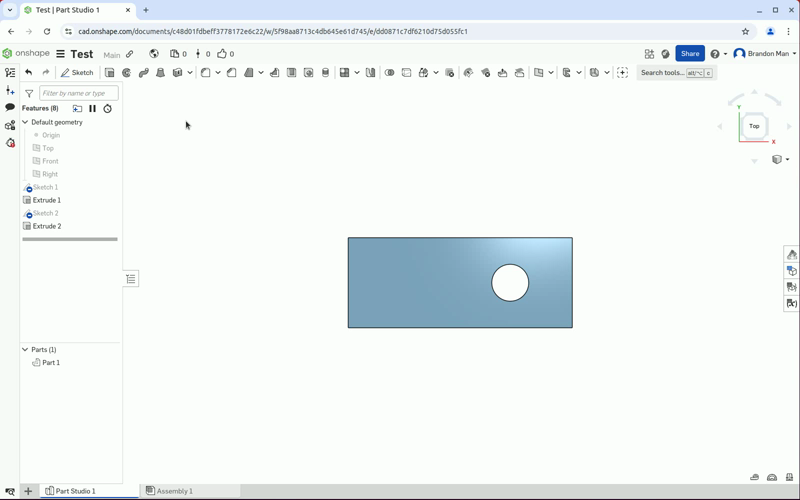
key(shift+h)
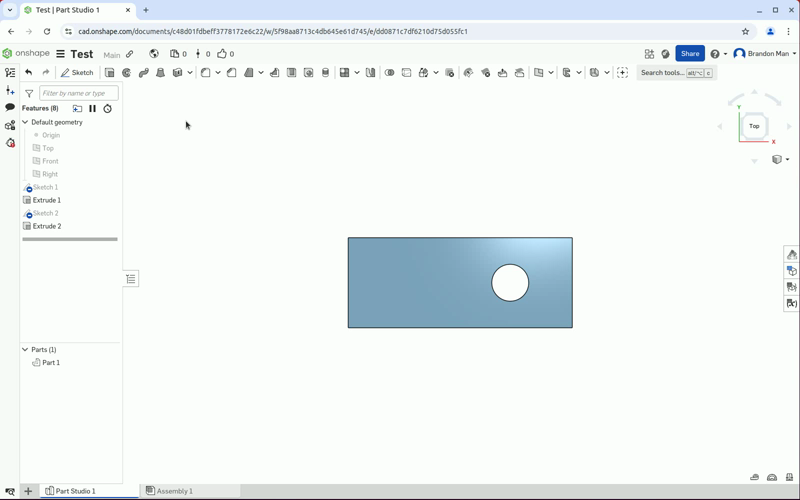
key(shift+h)
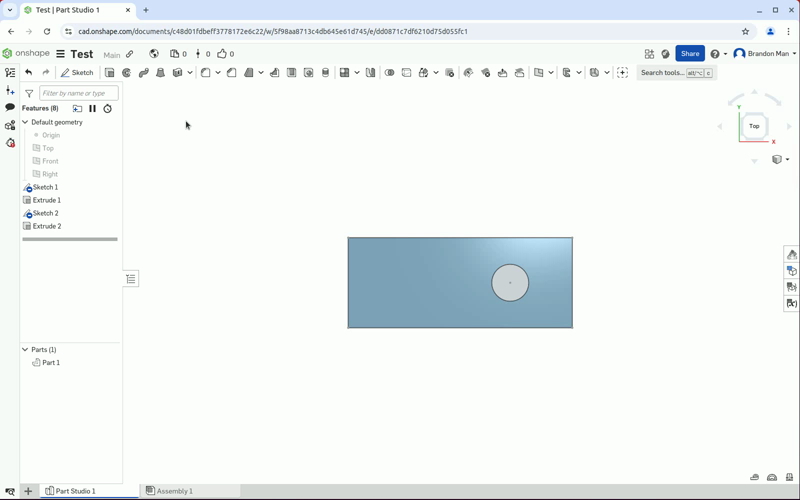
key(shift+7)
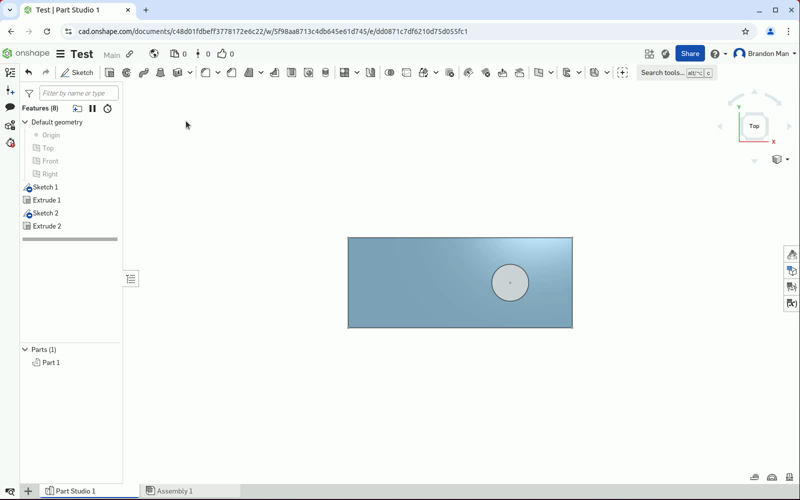
key(up, 3)
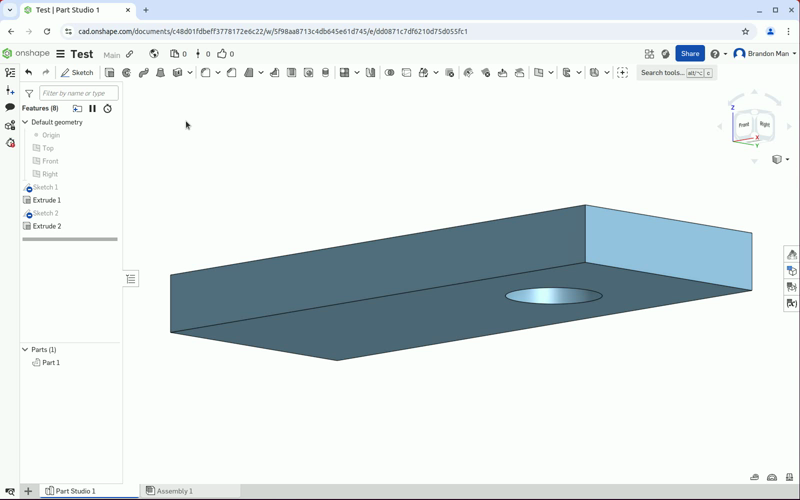
key(left, 3)
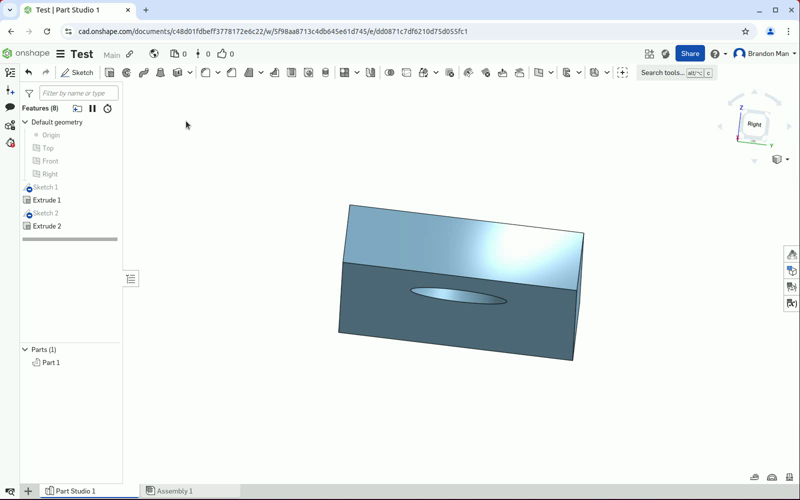
key(right, 3)
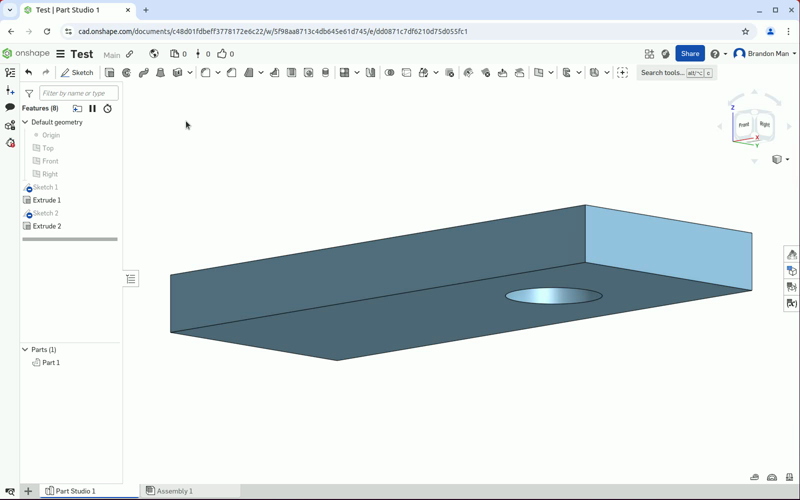
key(down, 3)
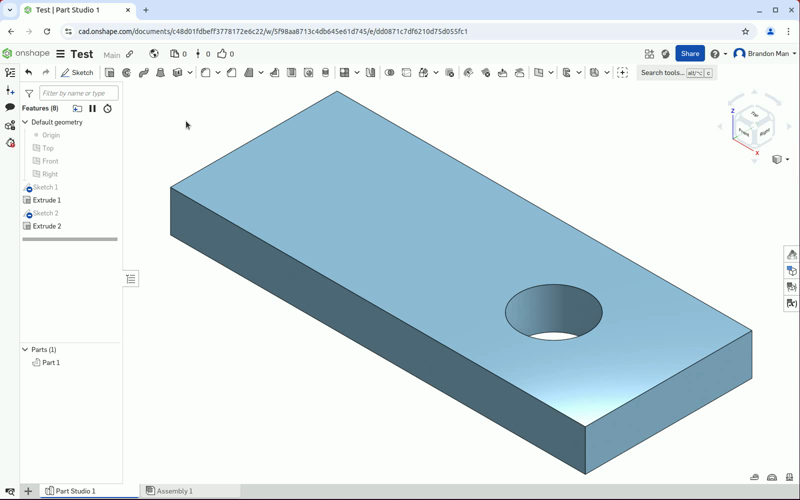
mouse_move(73, 189)
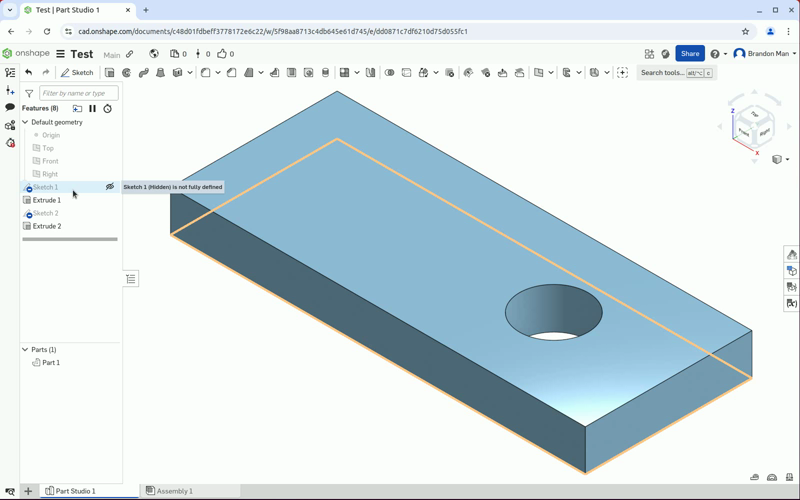
click(73, 189)